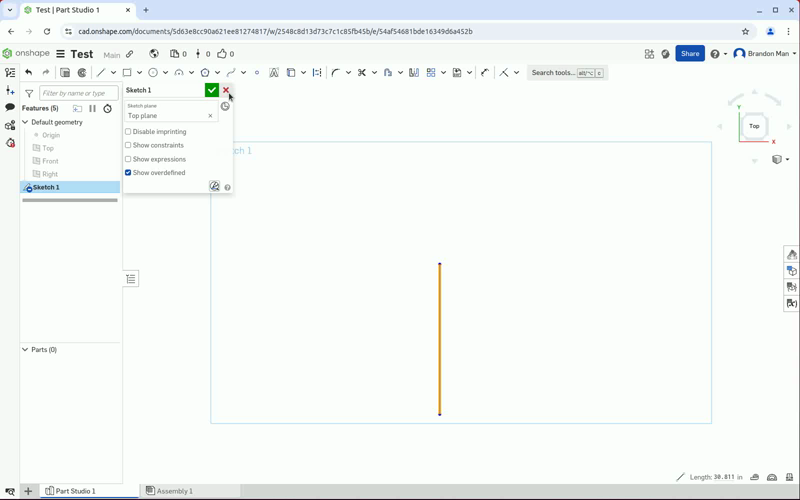
key(shift+h)
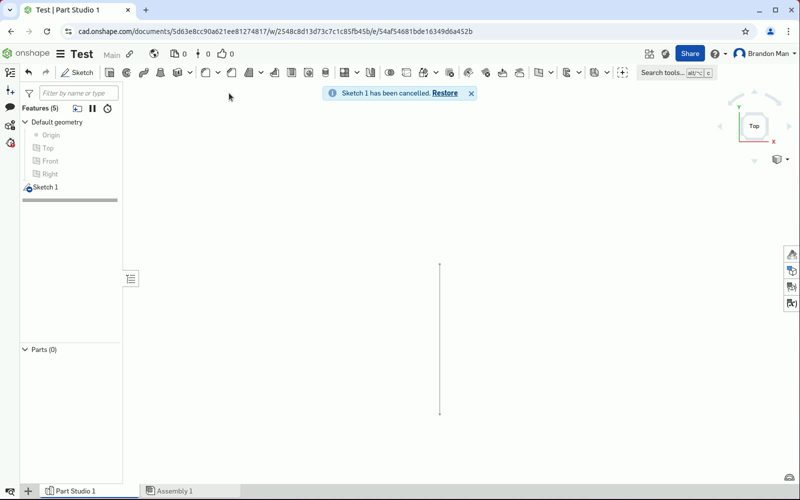
mouse_move(73, 352)
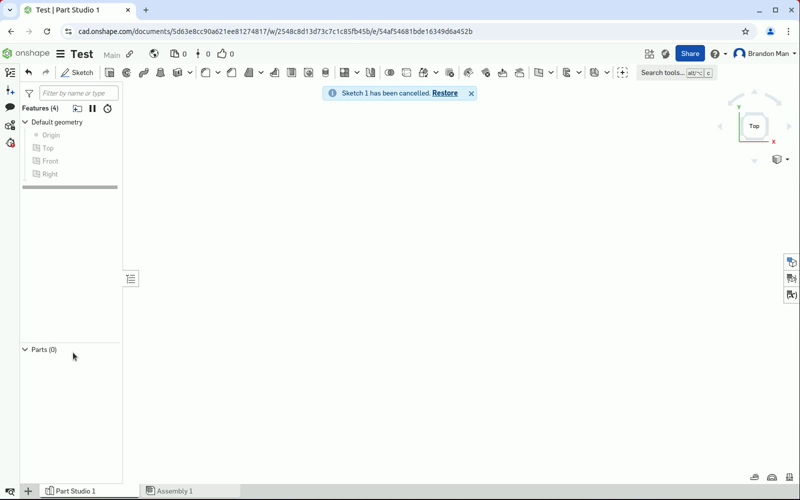
key(y)
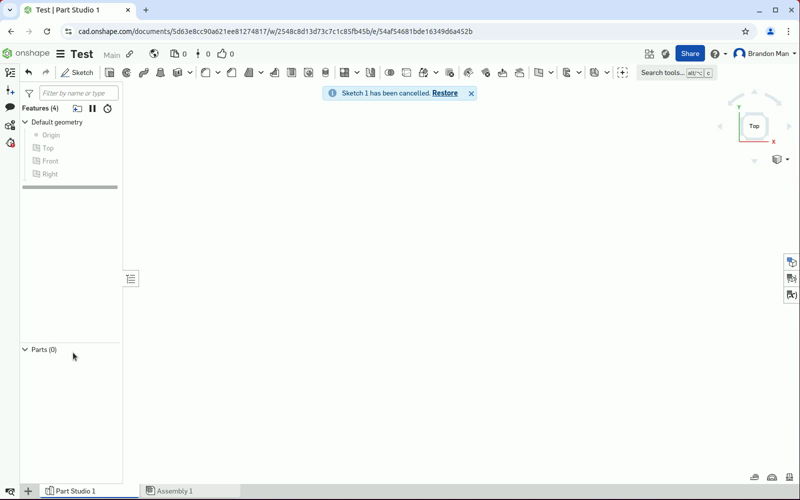
key(shift+p)
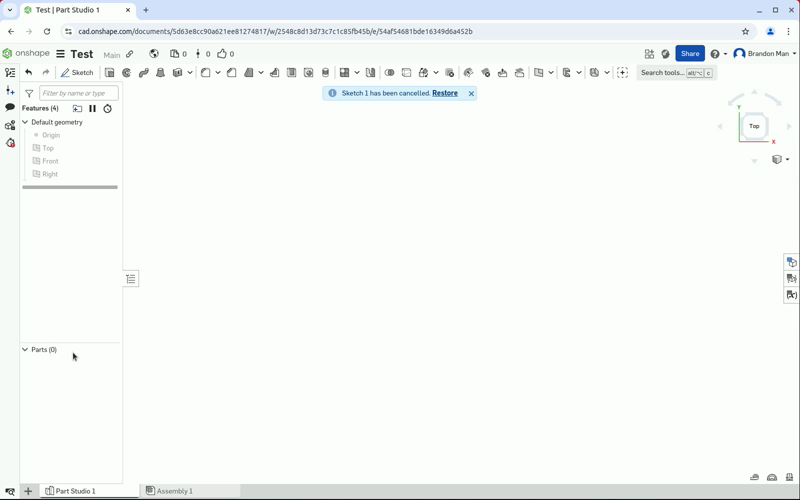
key(space)
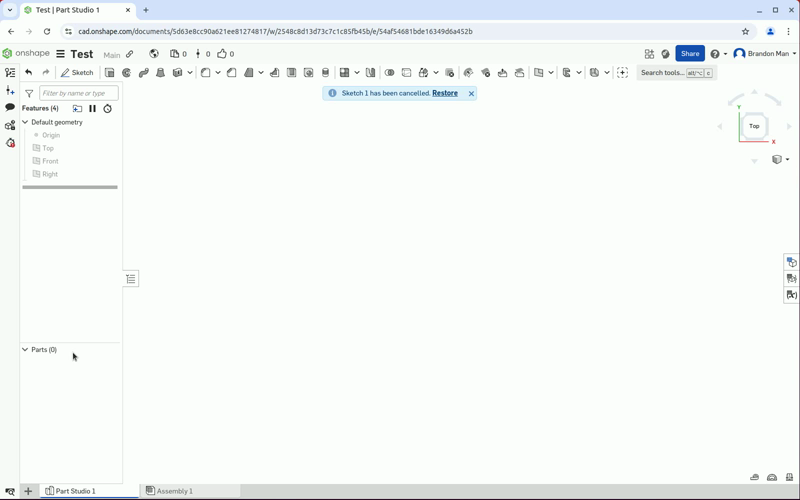
key_down(shift)
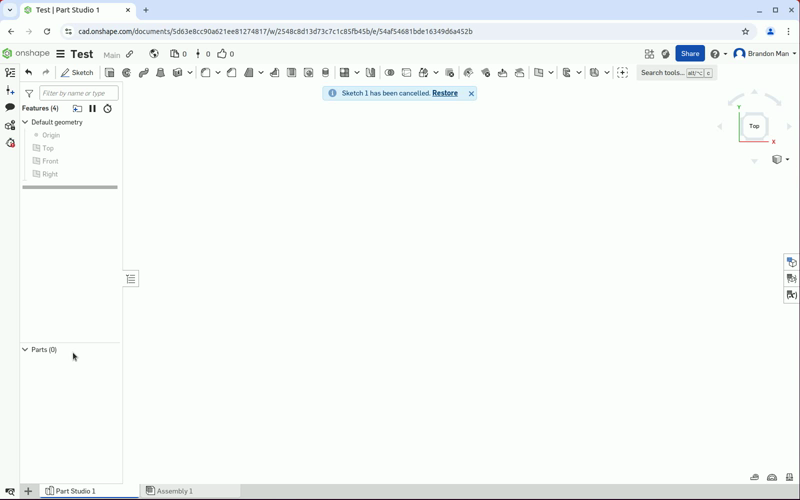
key(up)
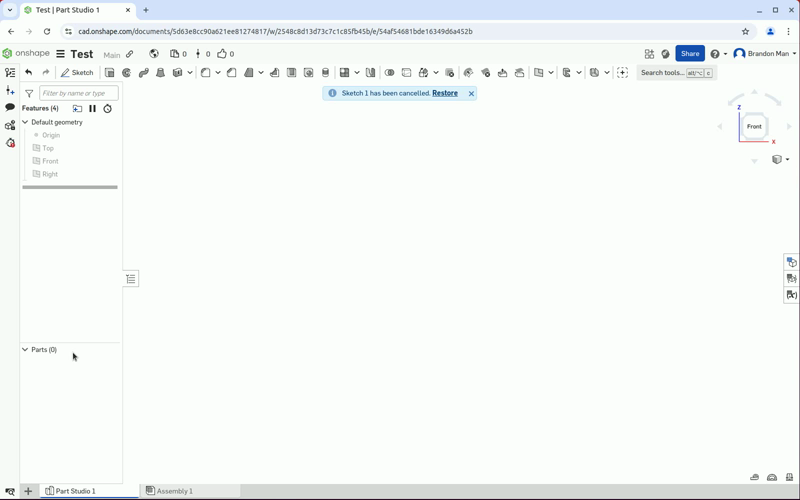
key_up(shift)
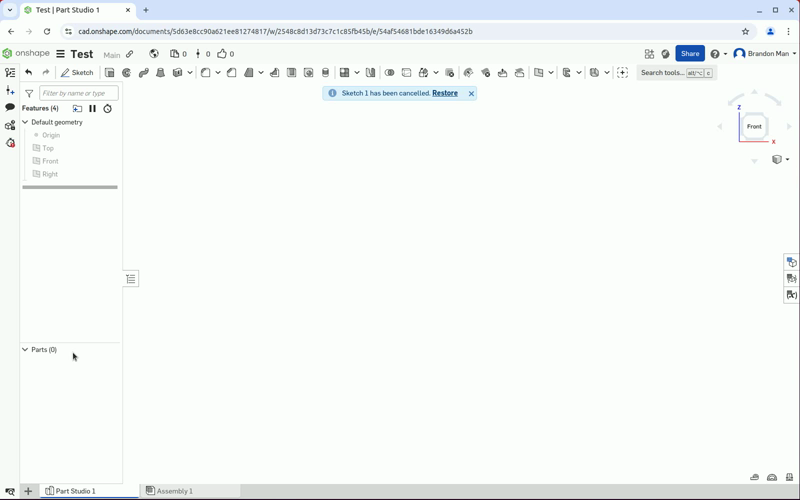
mouse_move(73, 352)
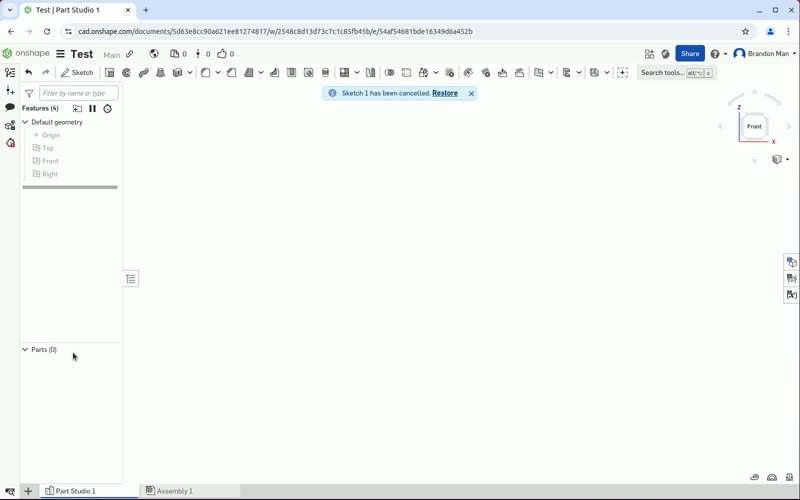
key(shift+y)
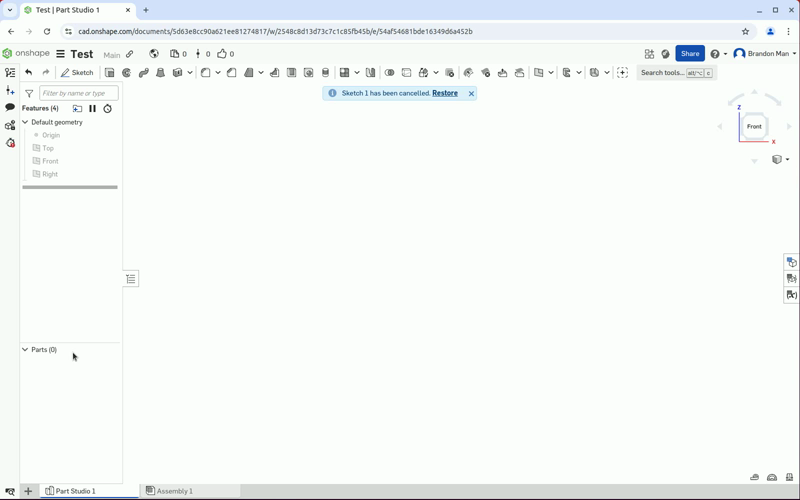
key(shift+s)
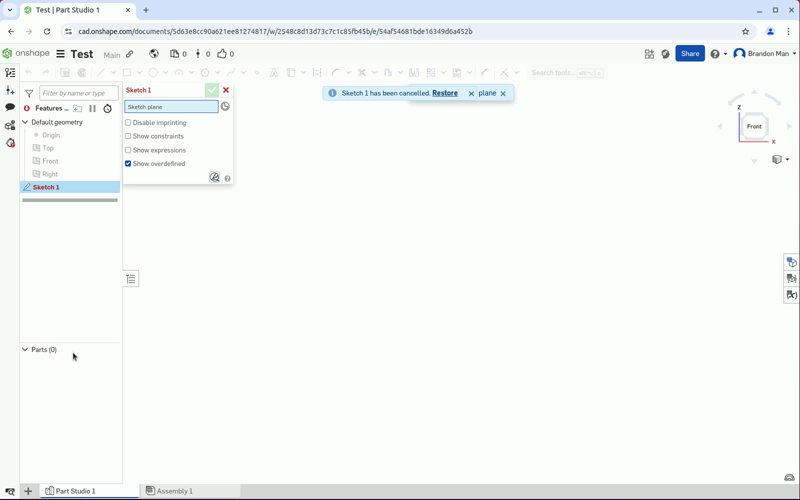
mouse_move(73, 163)
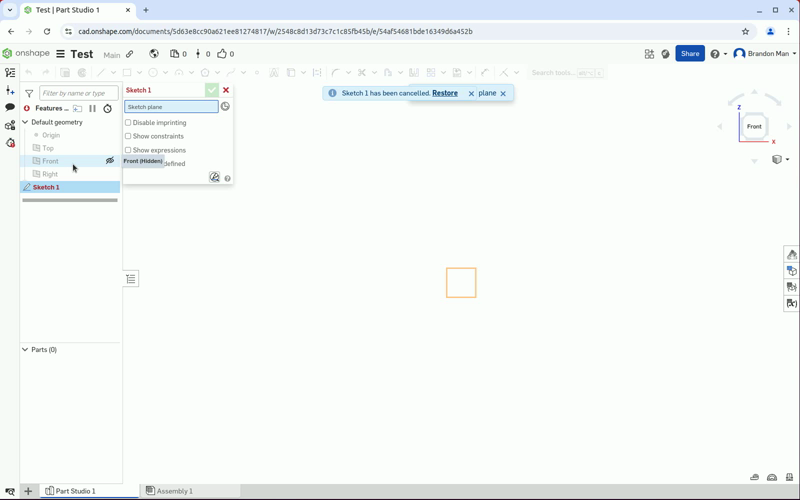
click(73, 163)
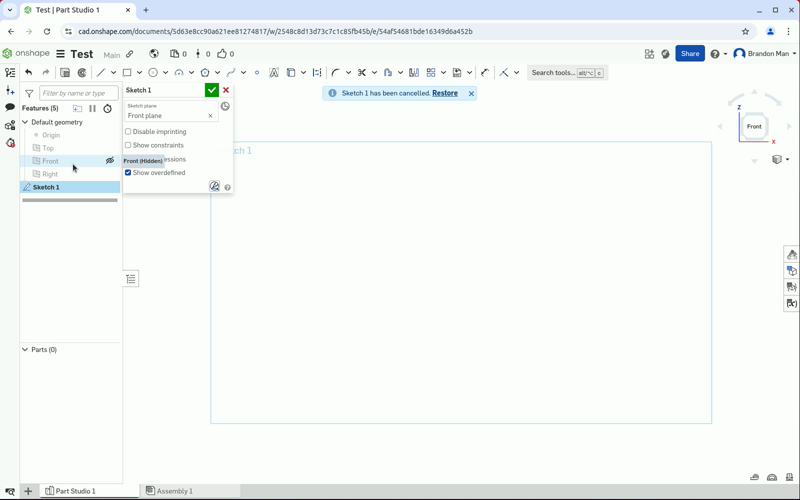
mouse_move(73, 352)
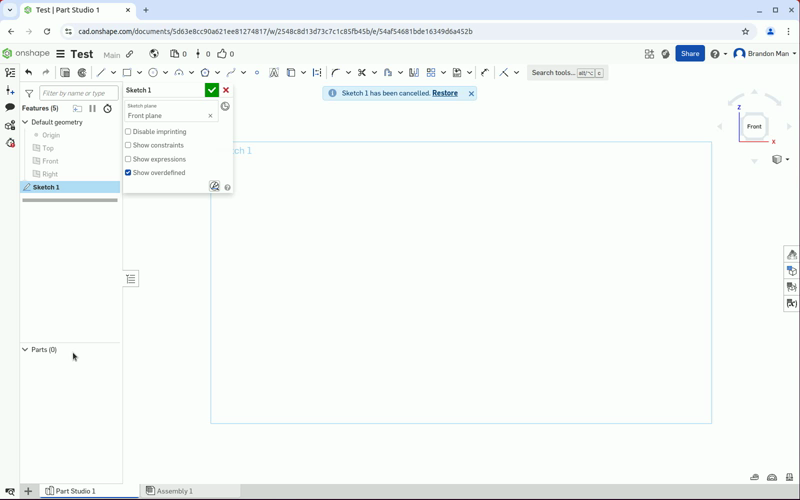
key(y)
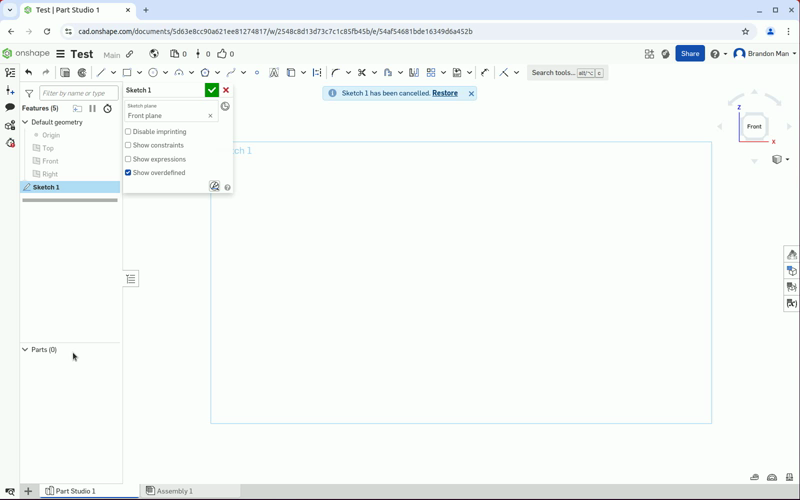
key(l)
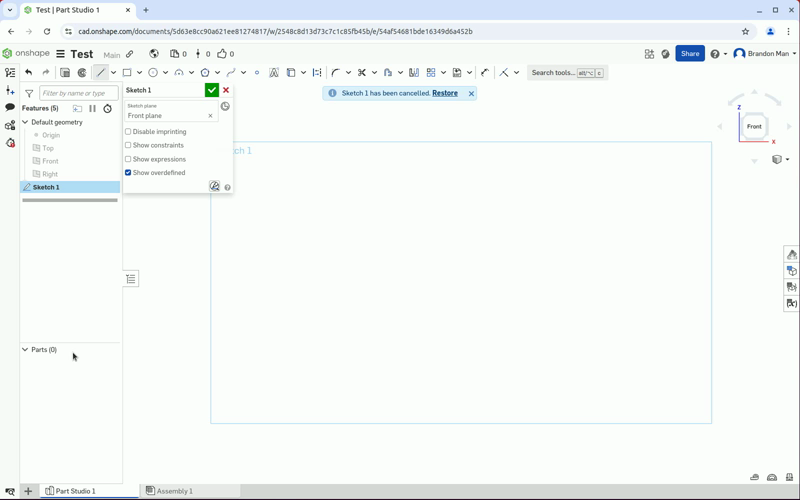
key_down(shift)
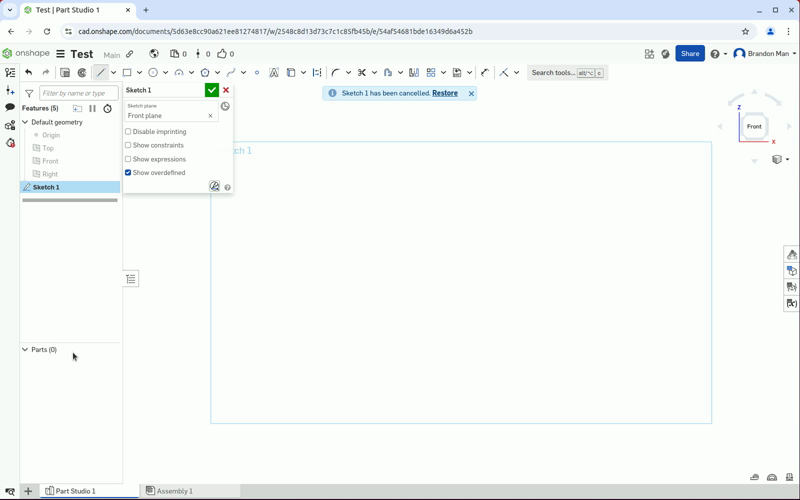
mouse_move(446, 282)
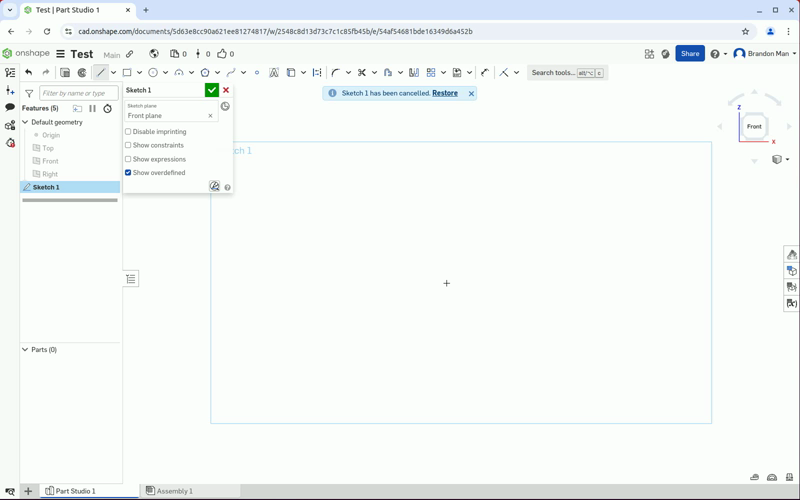
click(446, 282)
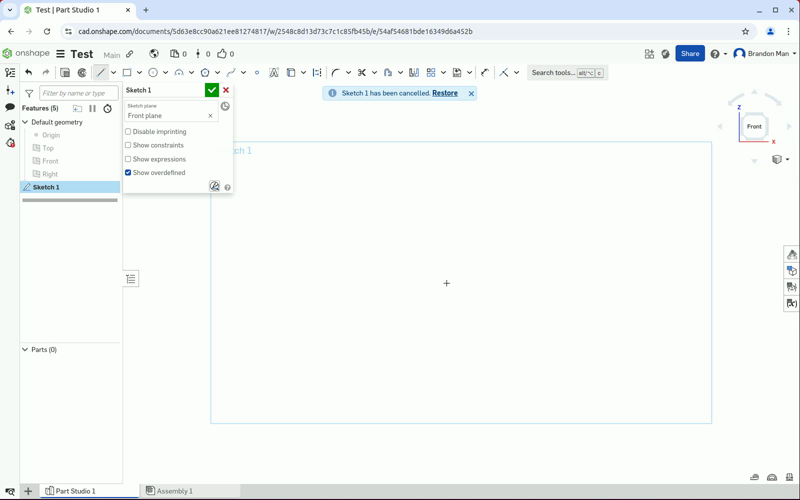
key_up(shift)
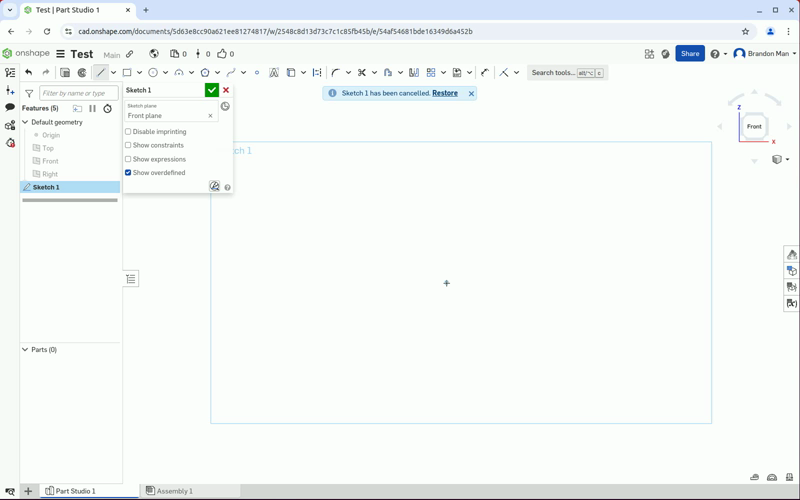
key_down(shift)
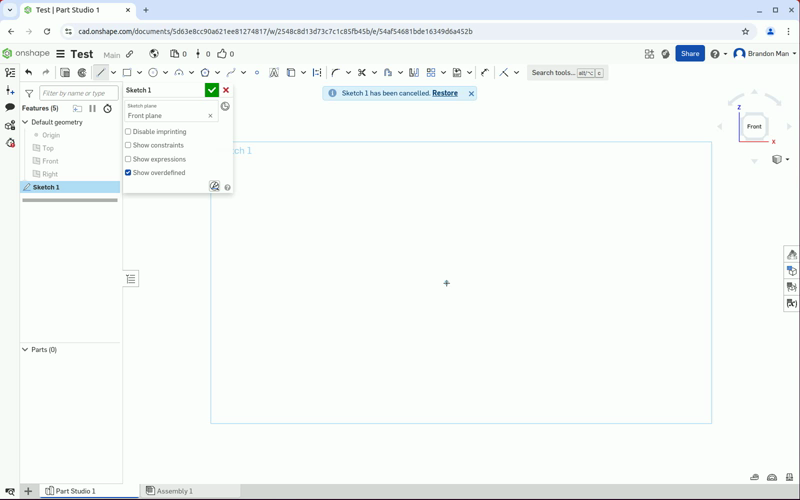
mouse_move(476, 282)
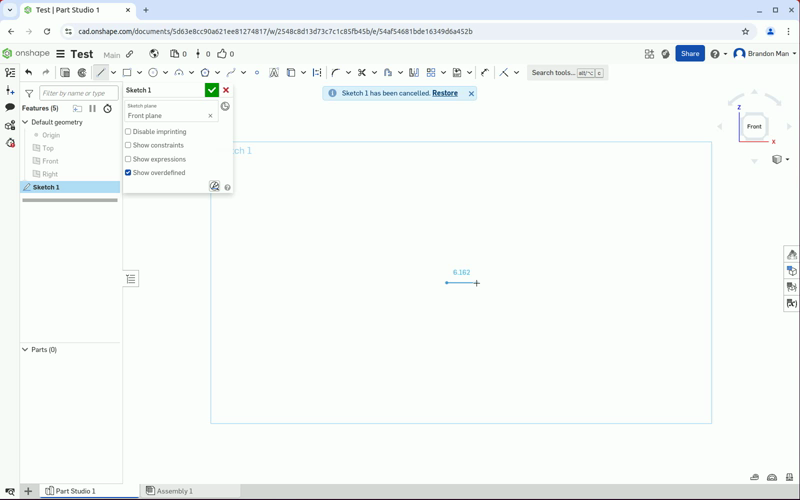
mouse_move(459, 282)
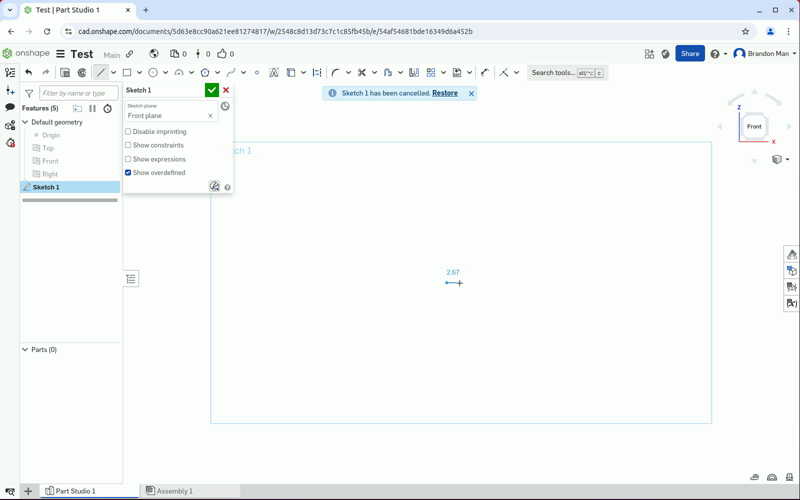
click(459, 282)
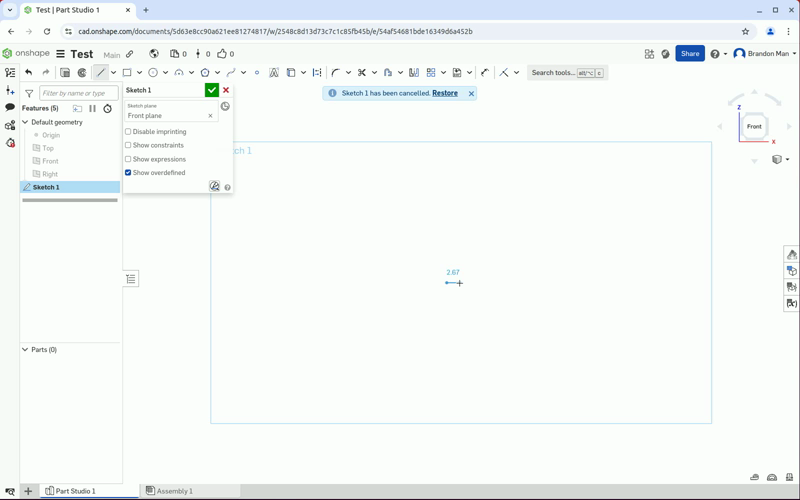
key_up(shift)
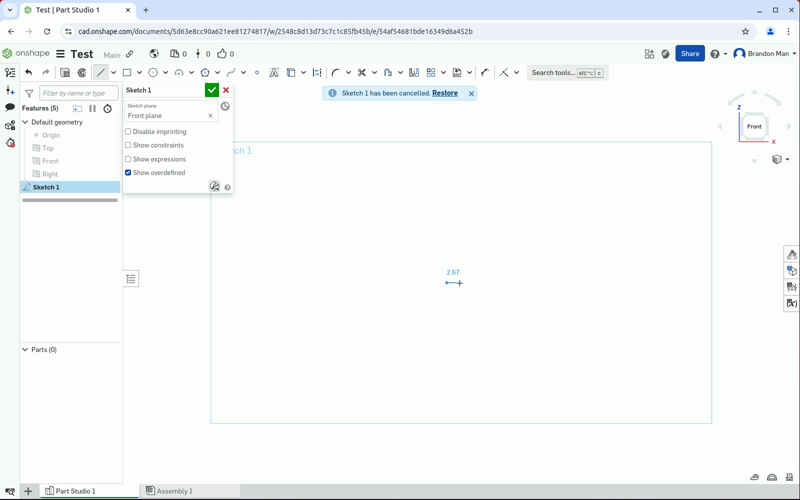
key_down(shift)
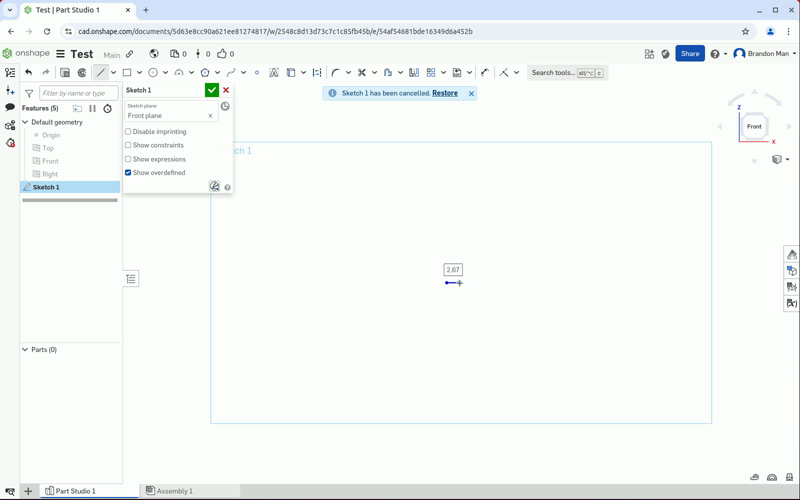
mouse_move(459, 170)
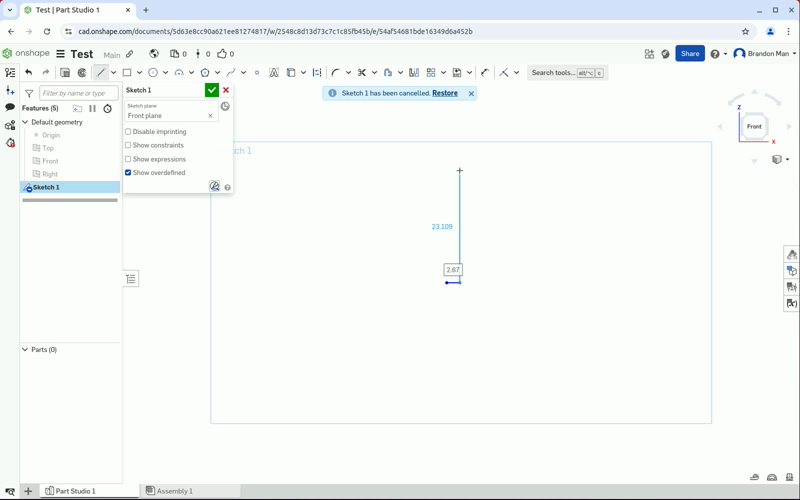
click(459, 170)
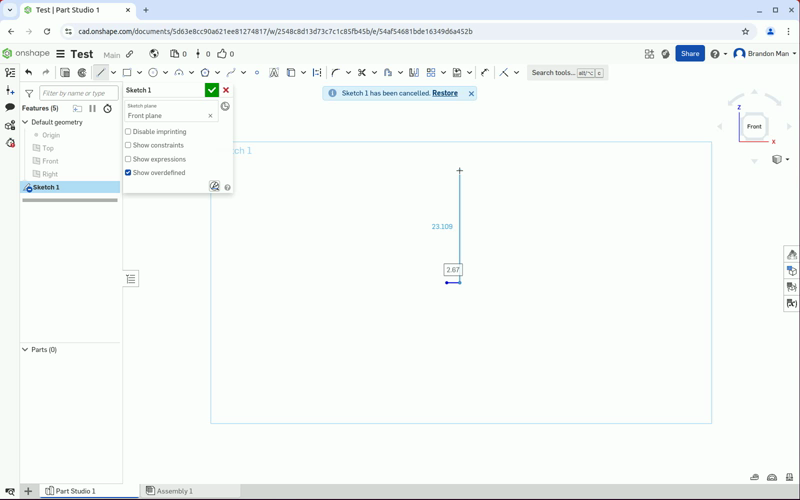
key_up(shift)
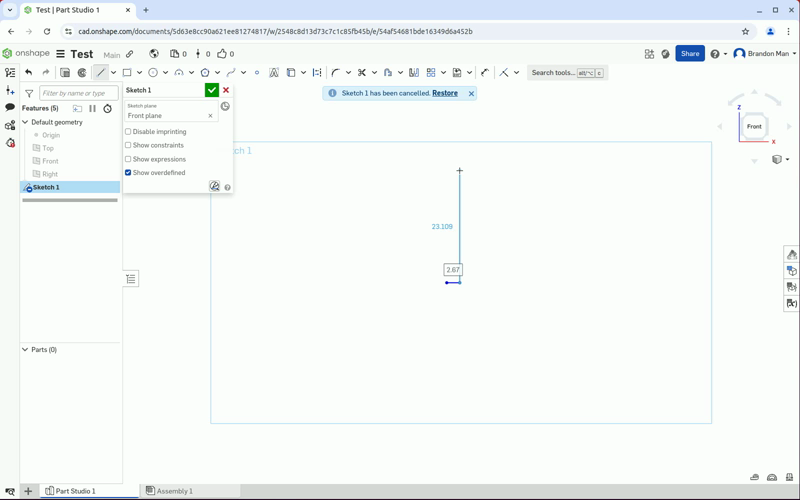
key_down(shift)
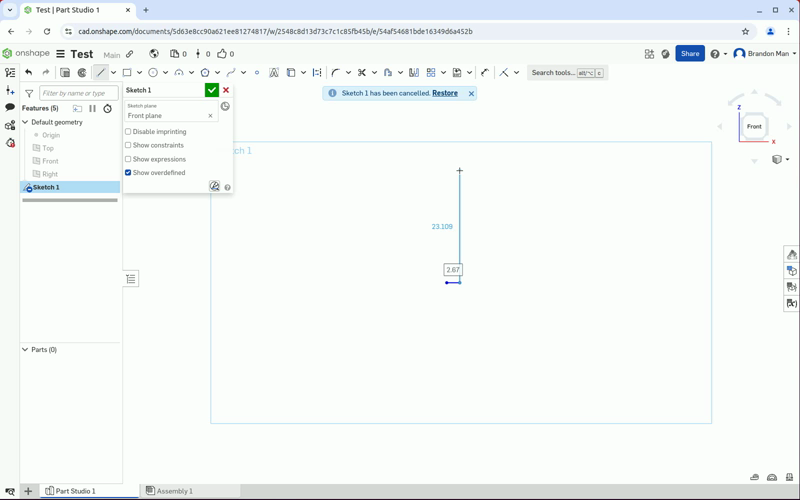
mouse_move(489, 170)
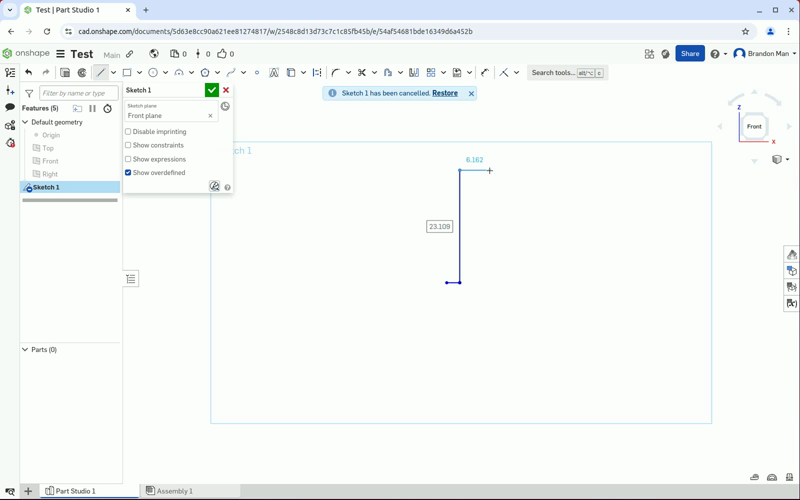
mouse_move(446, 170)
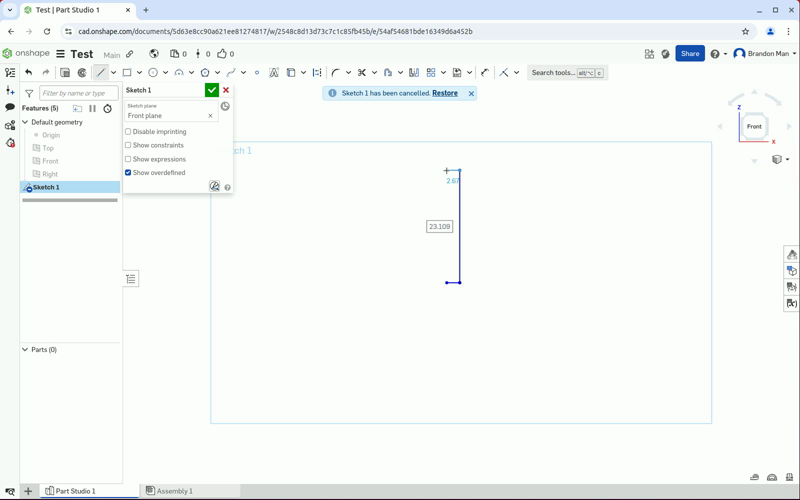
click(446, 170)
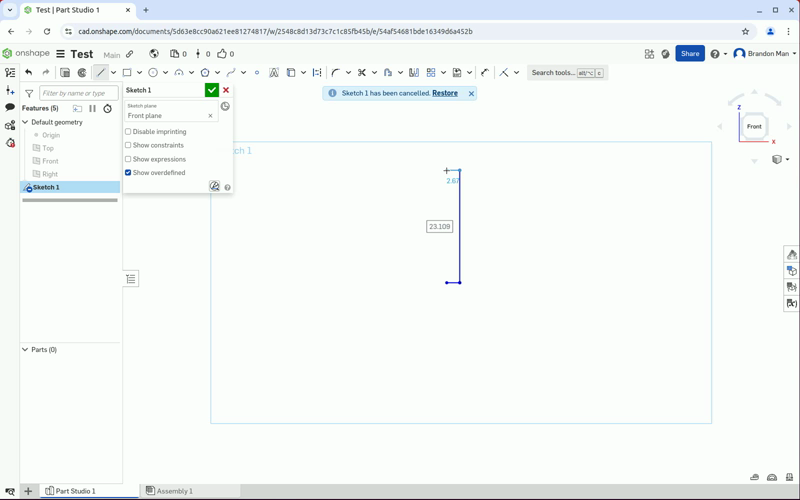
key_up(shift)
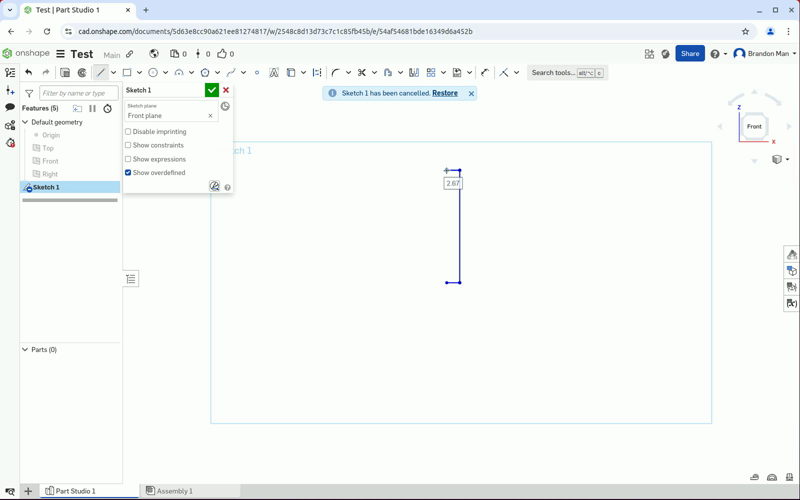
key_down(shift)
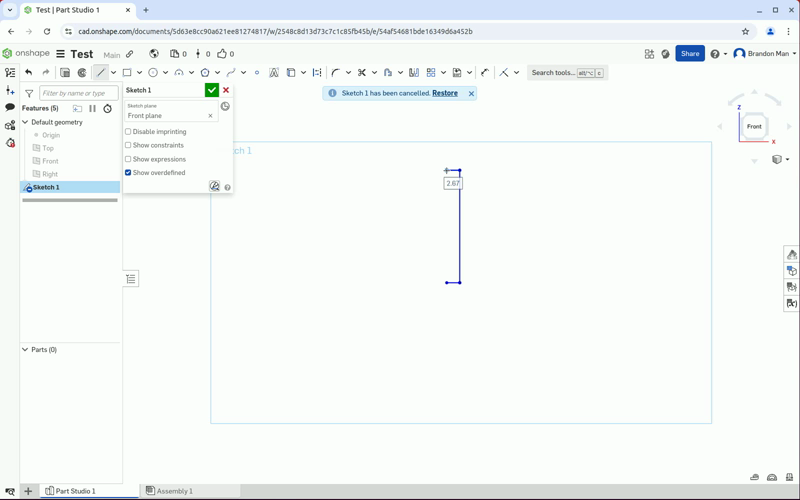
mouse_move(446, 282)
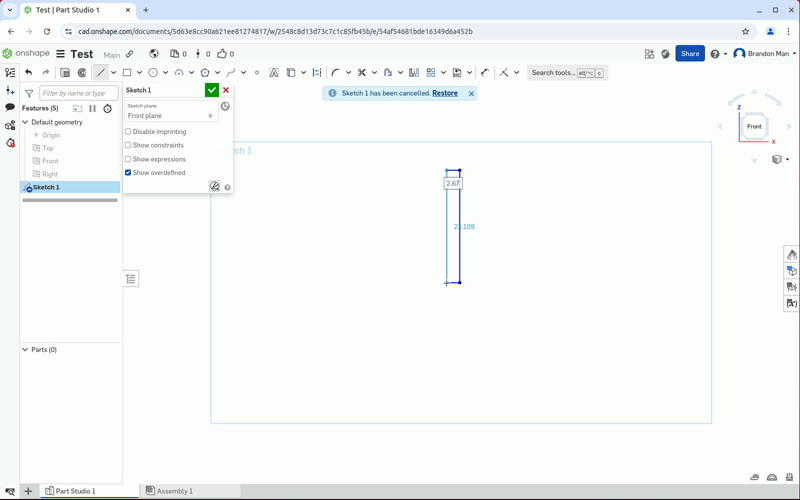
key_up(shift)
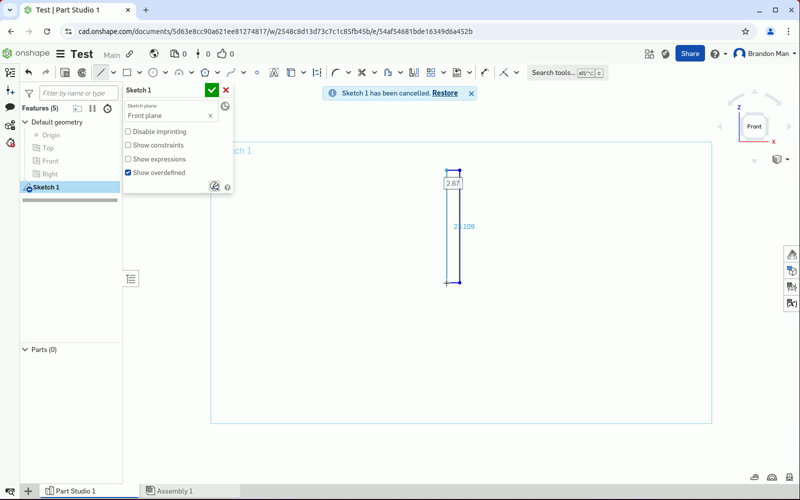
click(446, 282)
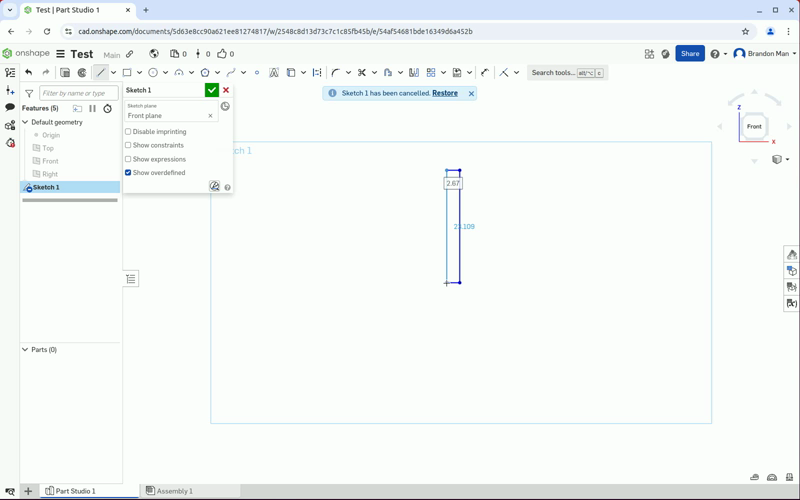
key(esc)
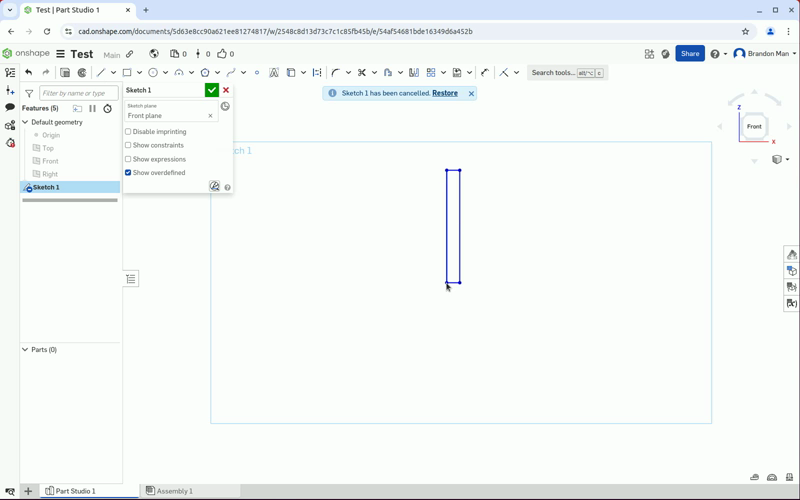
mouse_move(453, 200)
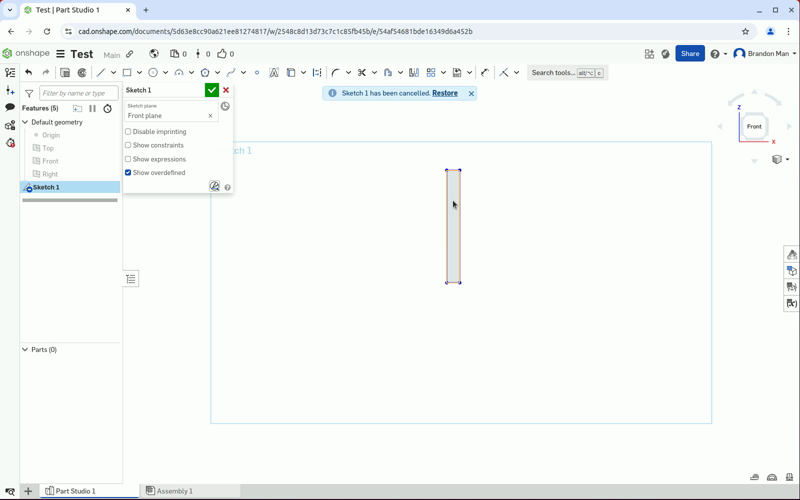
scroll(6)
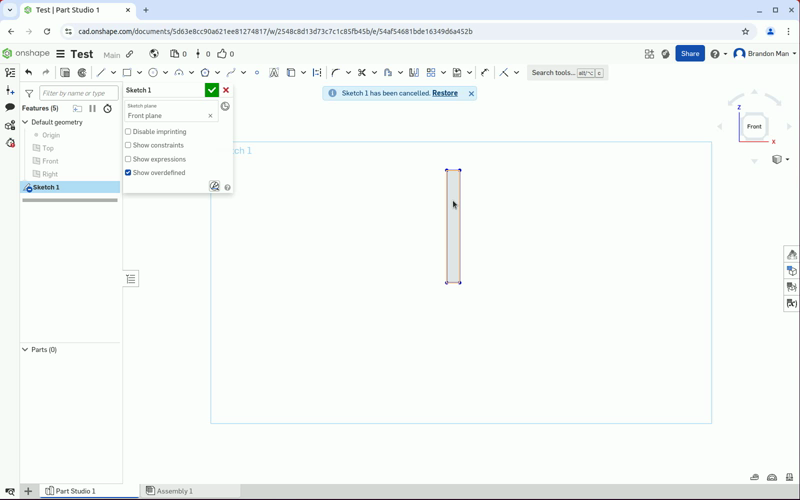
scroll(6)
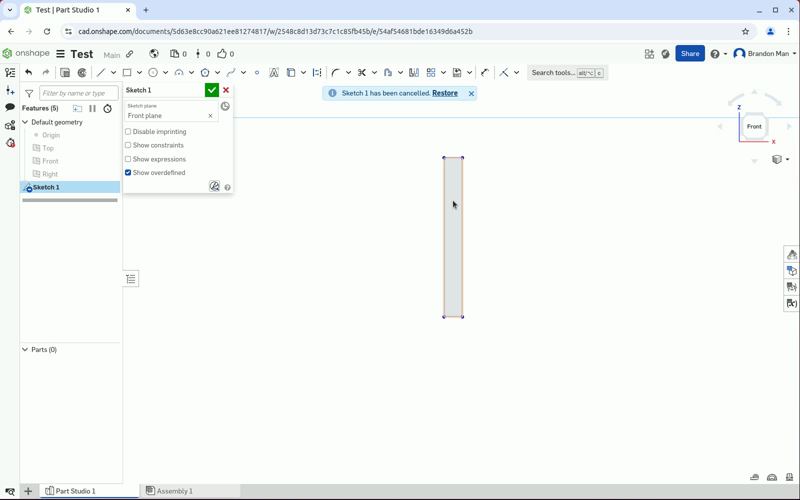
scroll(6)
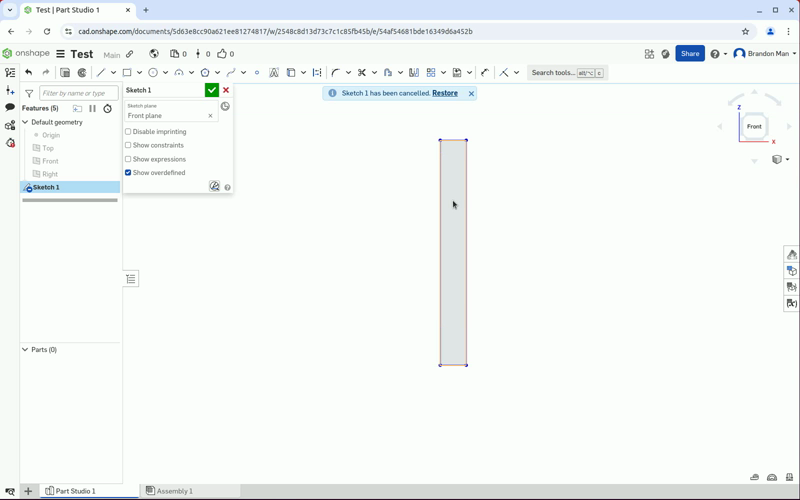
scroll(6)
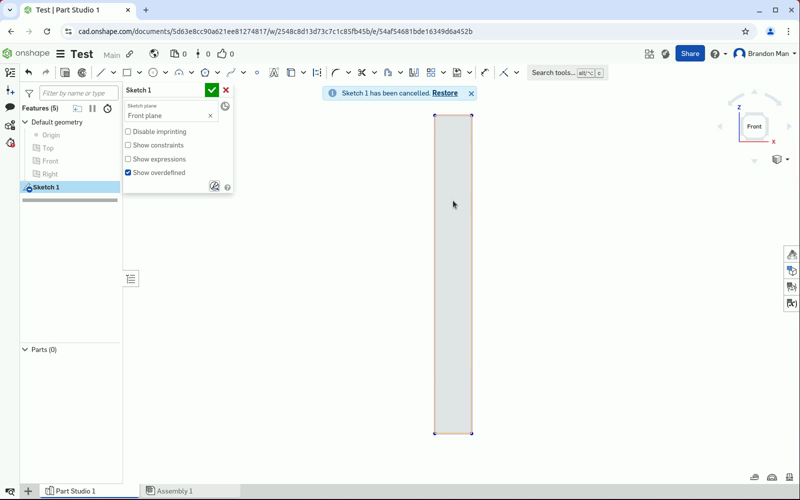
scroll(6)
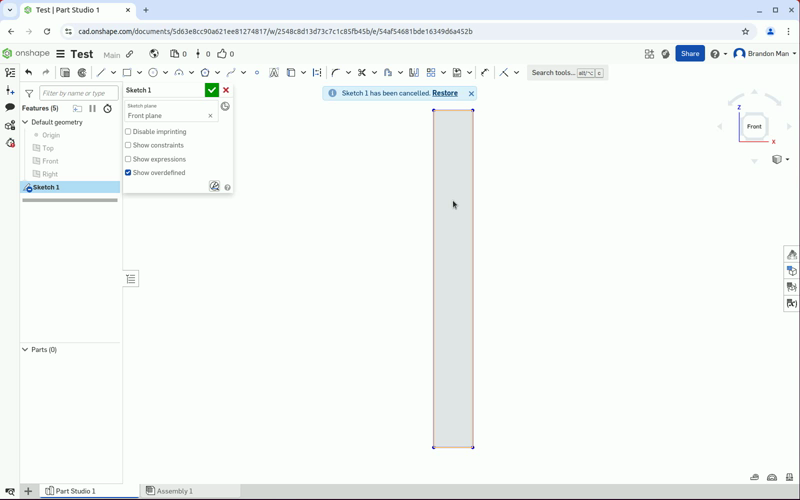
scroll(6)
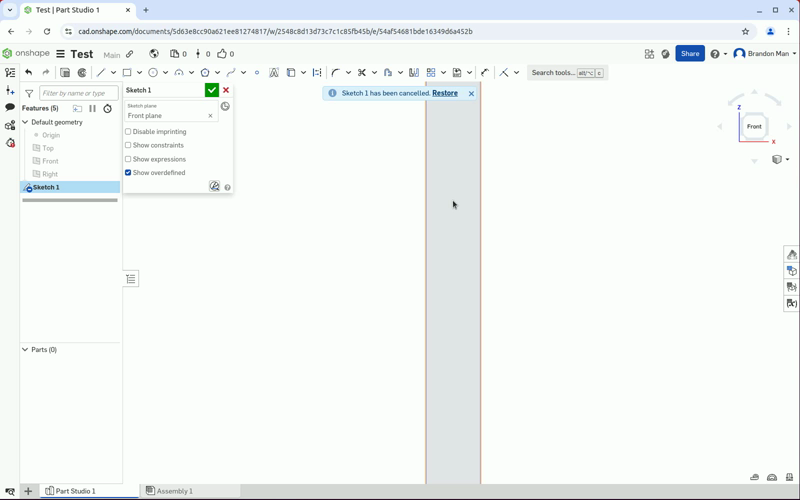
scroll(6)
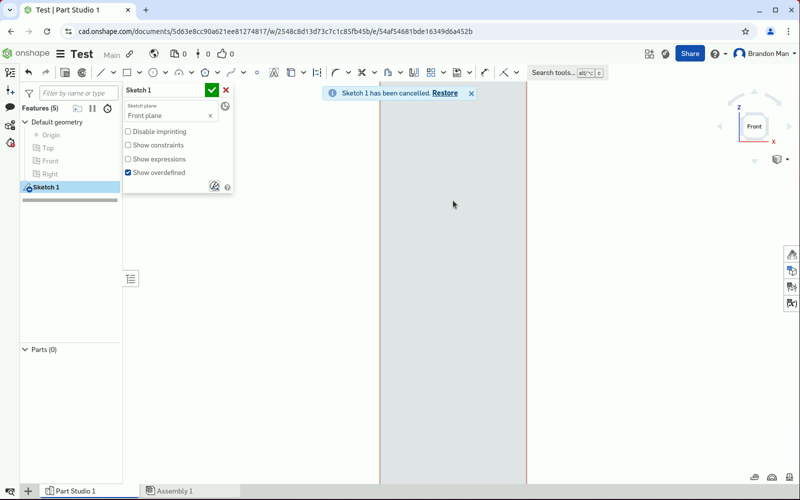
click(453, 200)
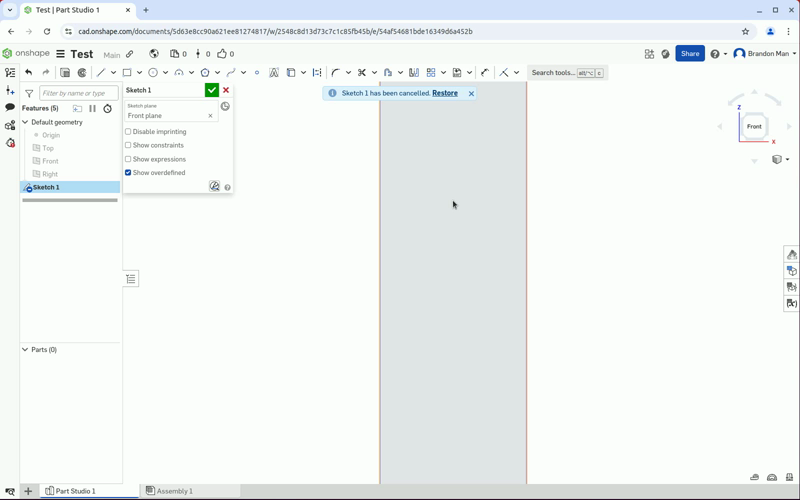
scroll(-6)
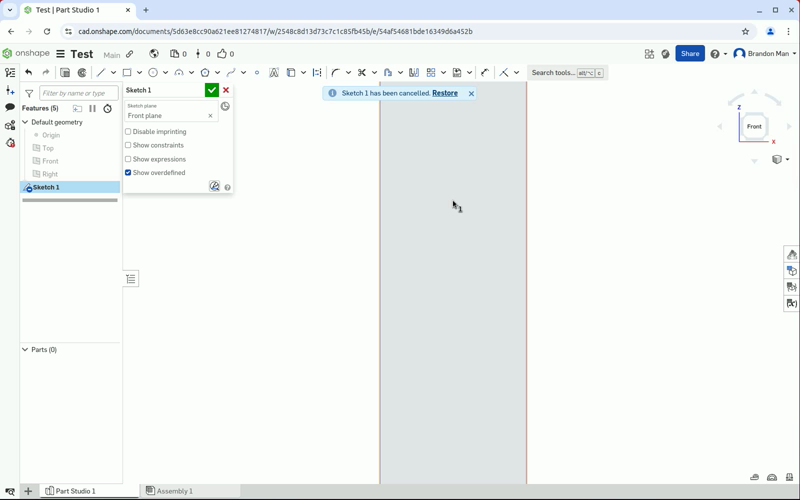
scroll(-6)
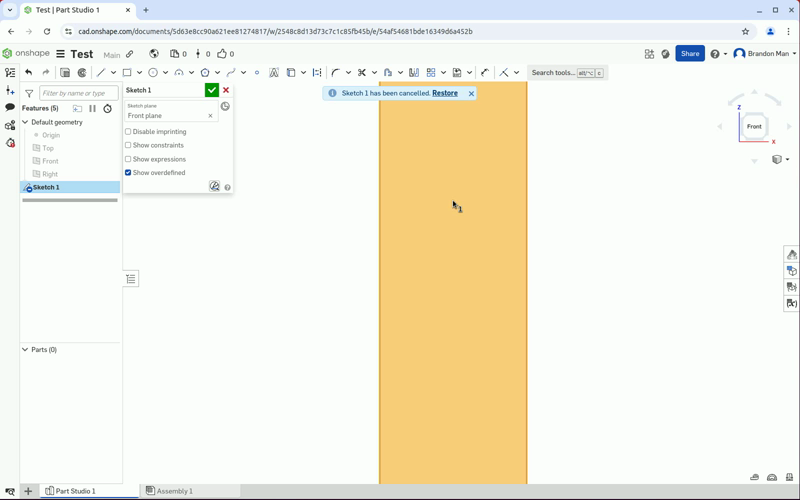
scroll(-6)
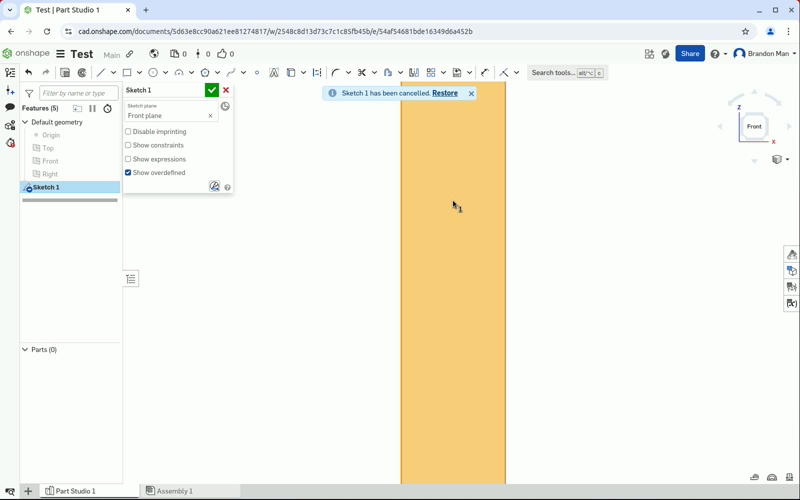
scroll(-6)
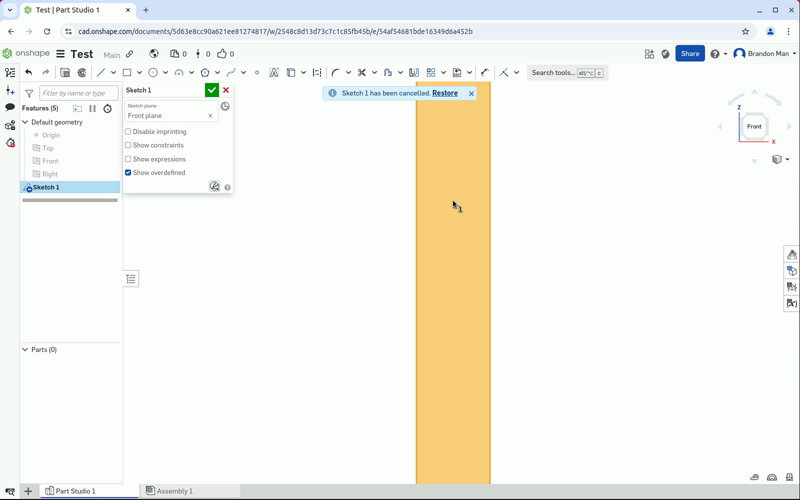
scroll(-6)
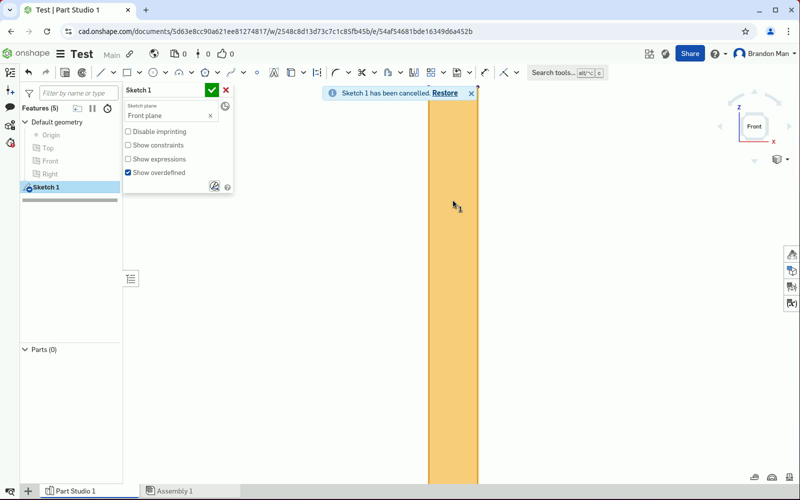
scroll(-6)
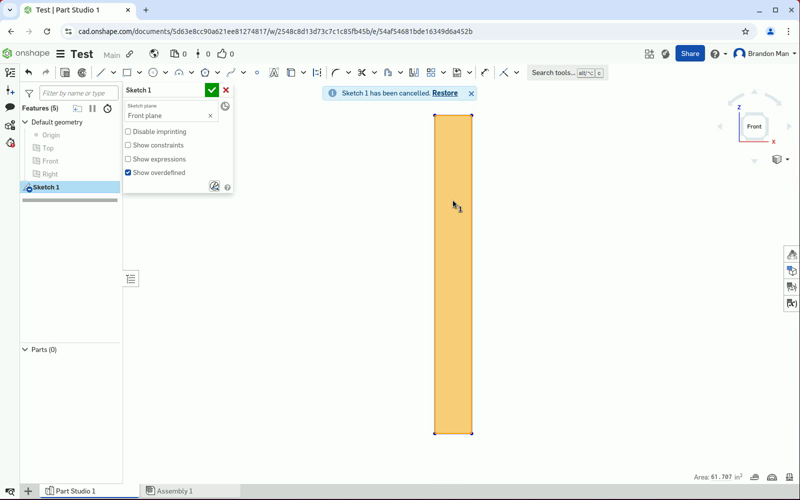
scroll(-6)
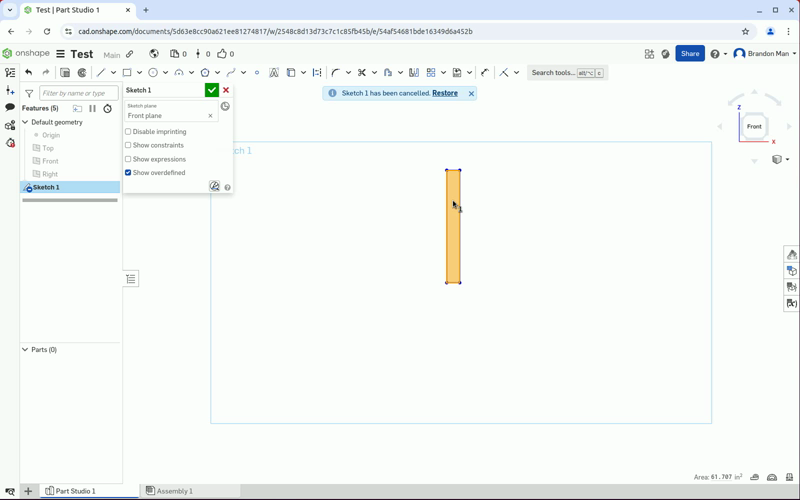
mouse_move(73, 352)
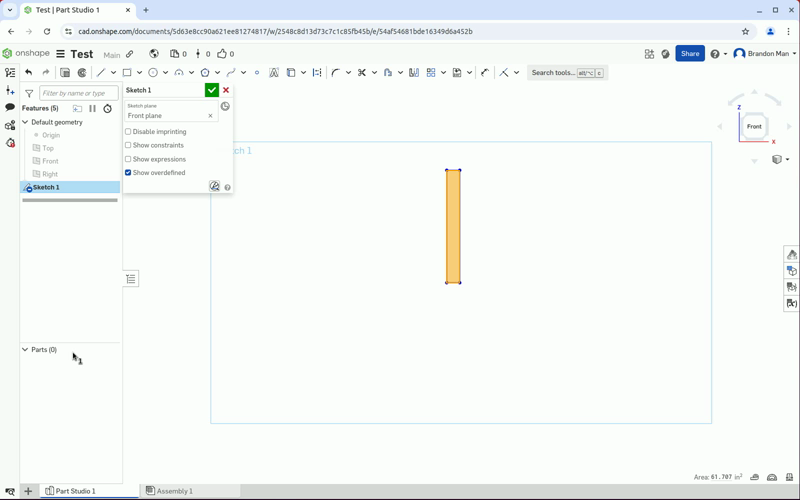
key(shift+y)
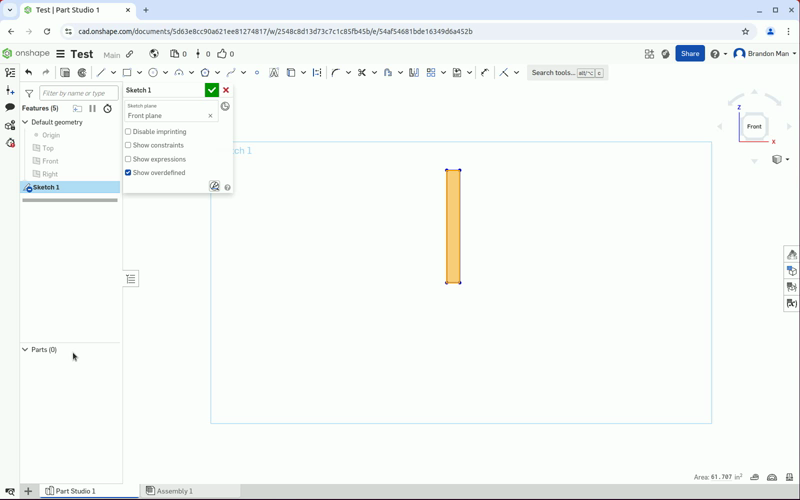
key(shift+e)
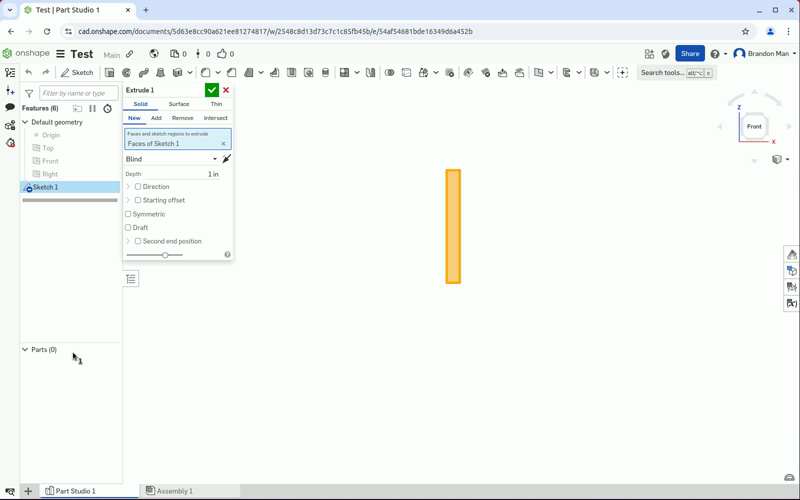
mouse_move(143, 106)
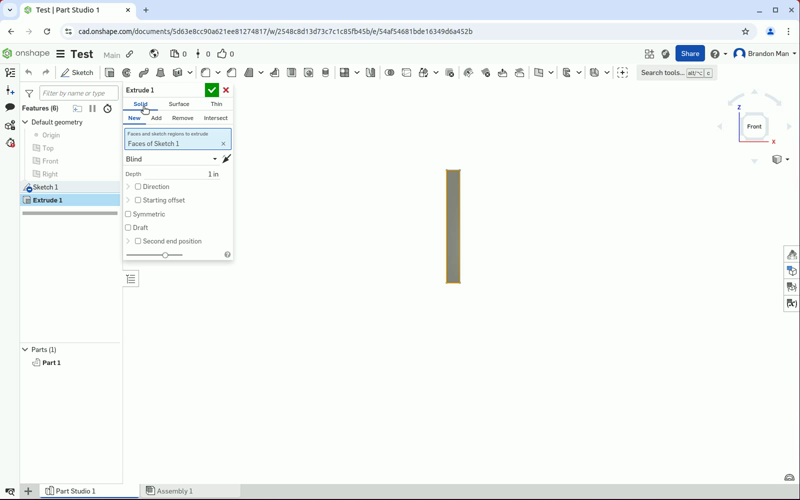
click(143, 106)
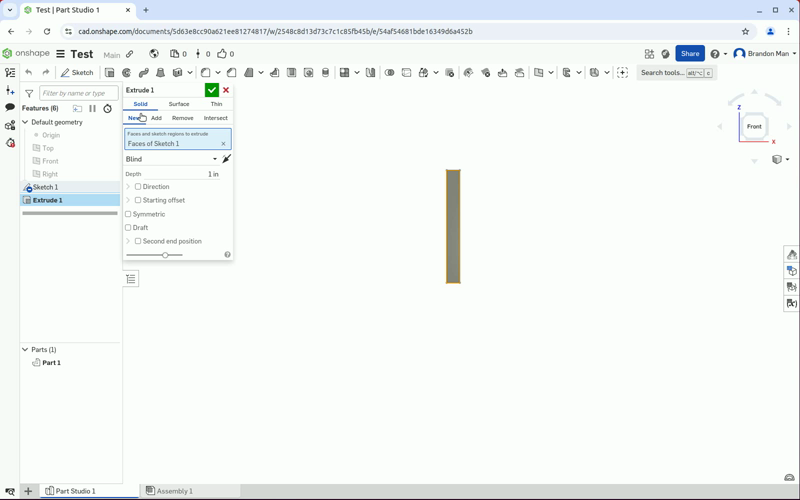
mouse_move(137, 120)
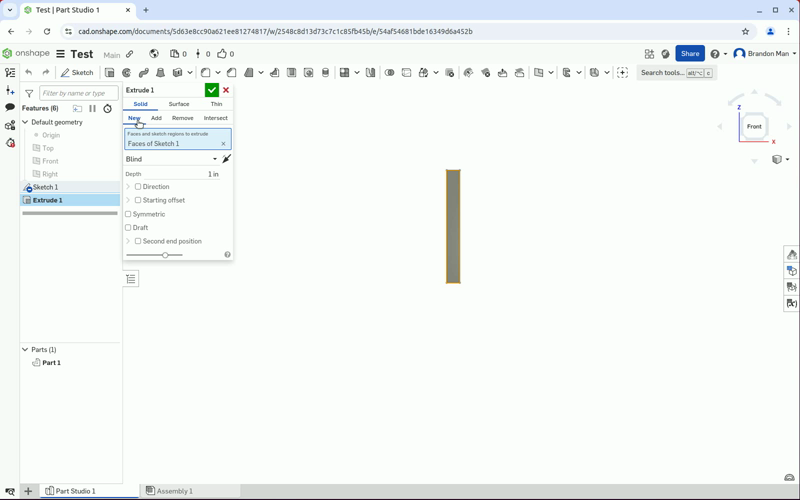
click(137, 120)
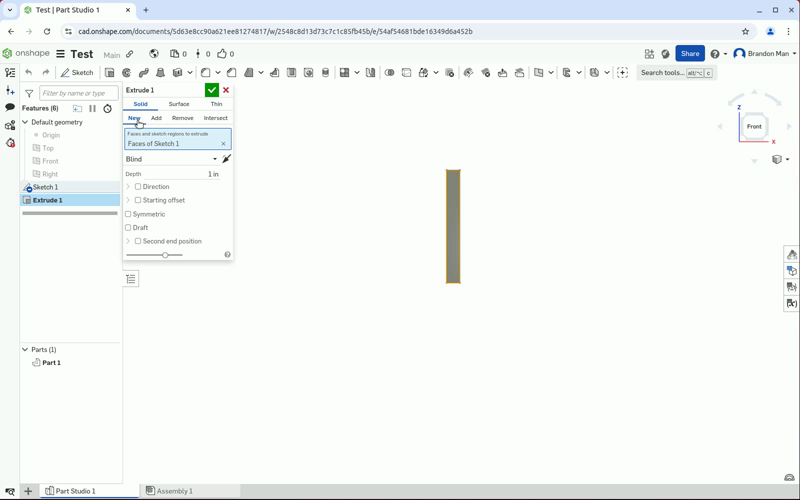
key(tab, 4)
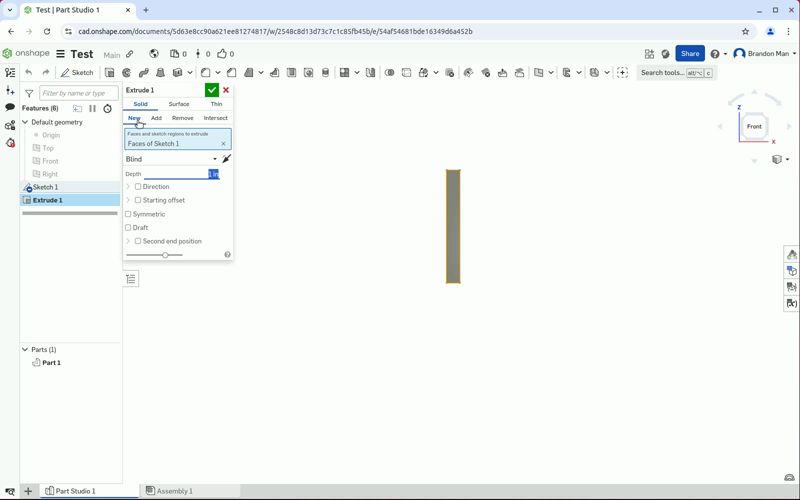
text(-9.147)
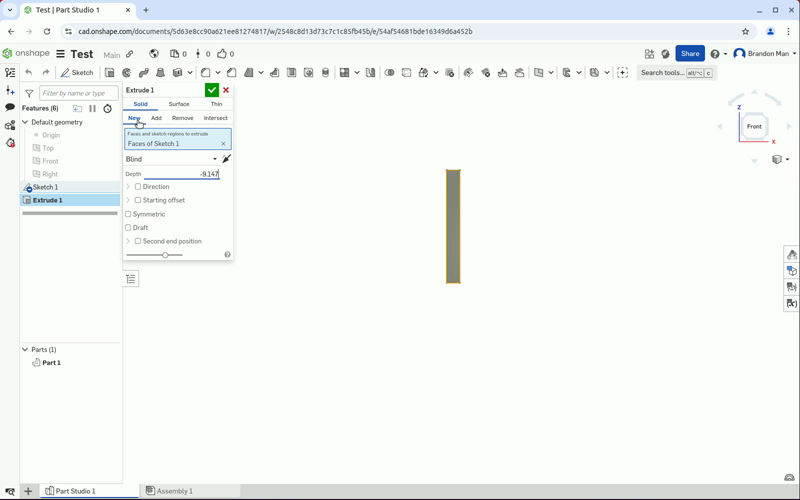
key(enter)
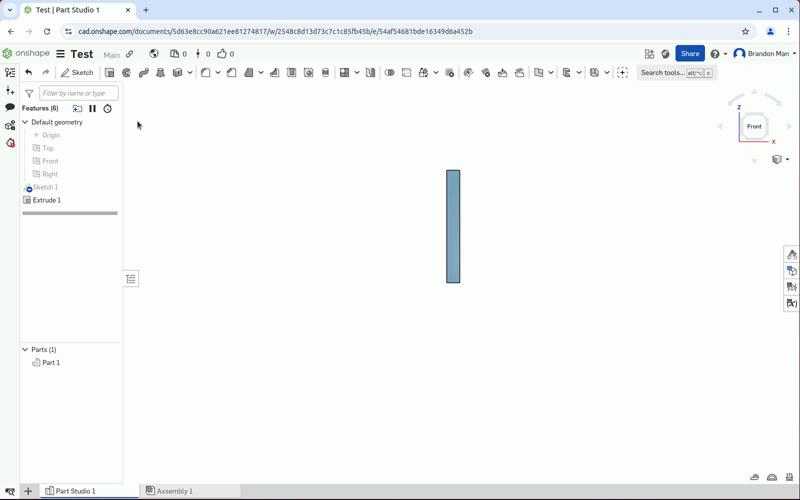
key(shift+h)
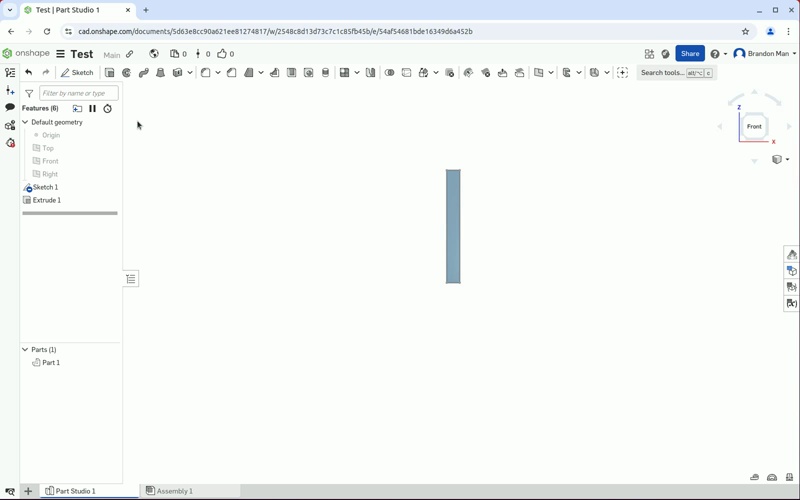
key(shift+h)
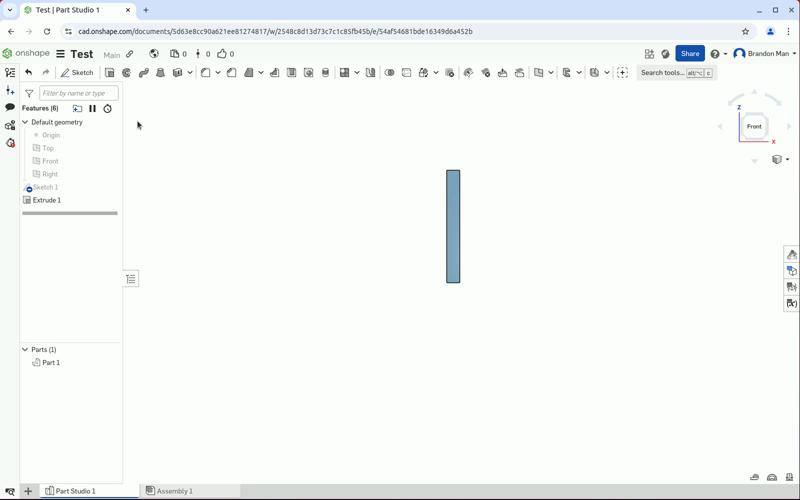
mouse_move(73, 189)
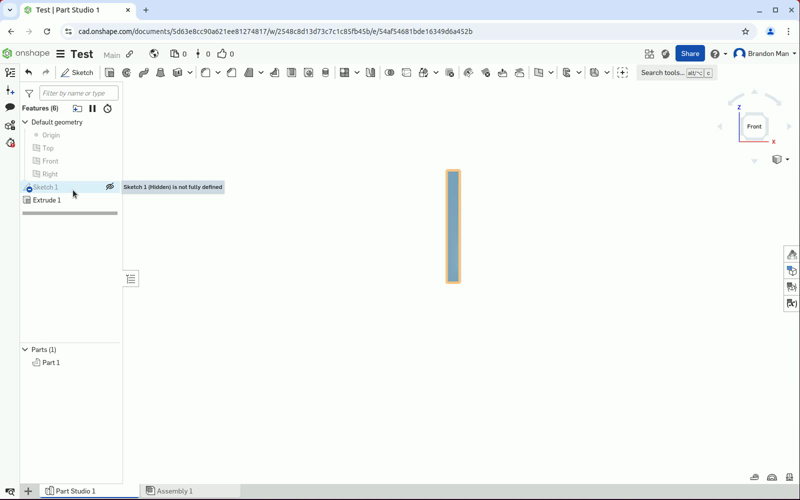
click(73, 189)
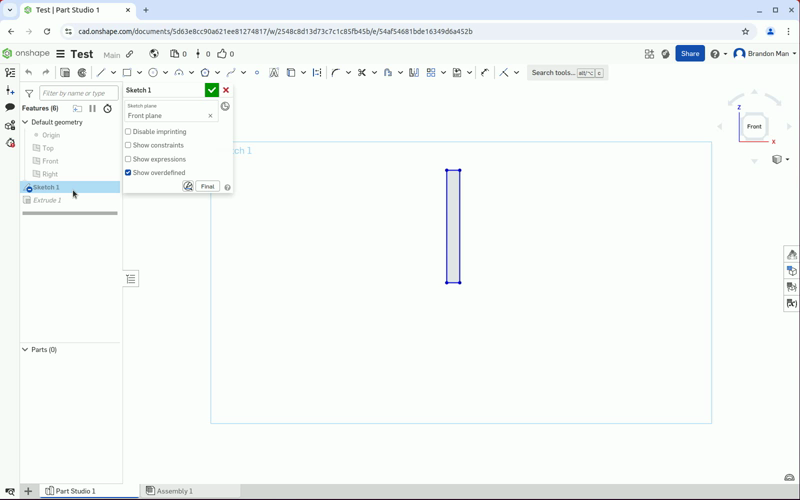
mouse_move(229, 92)
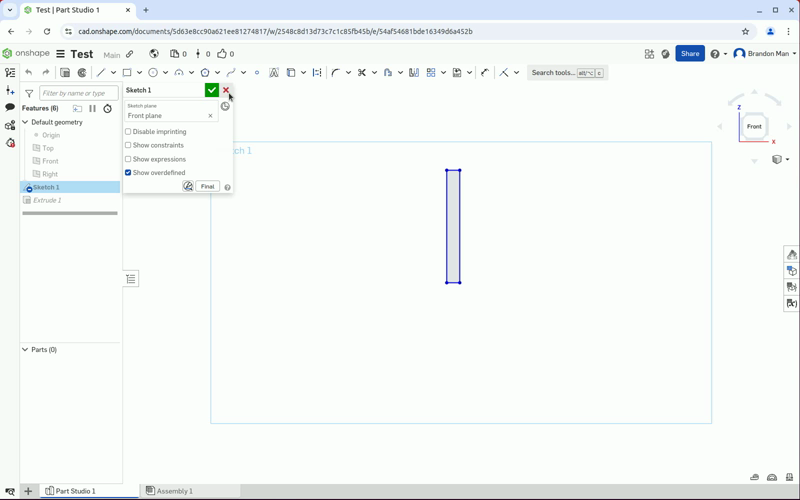
click(229, 92)
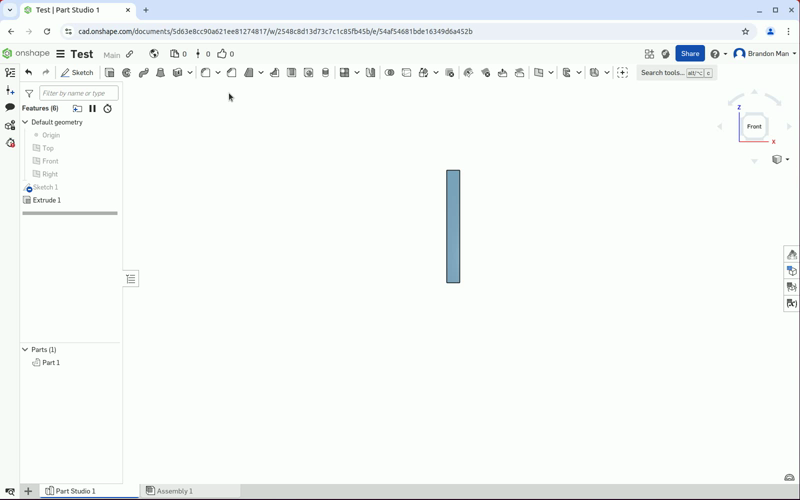
mouse_move(73, 352)
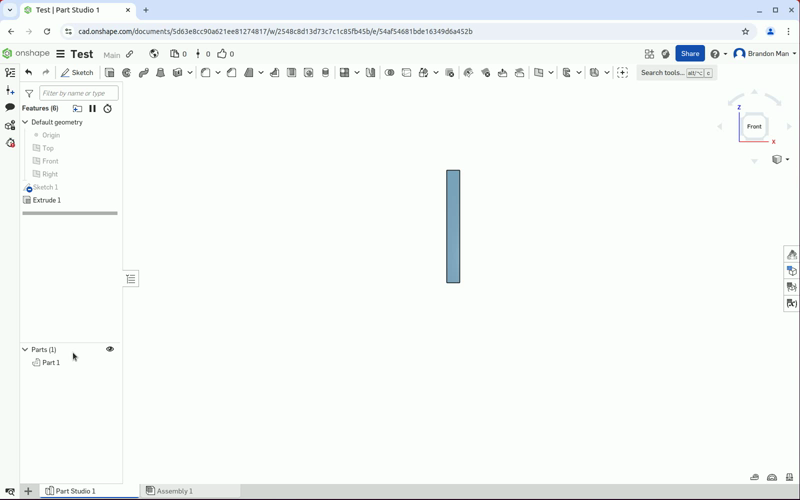
key(y)
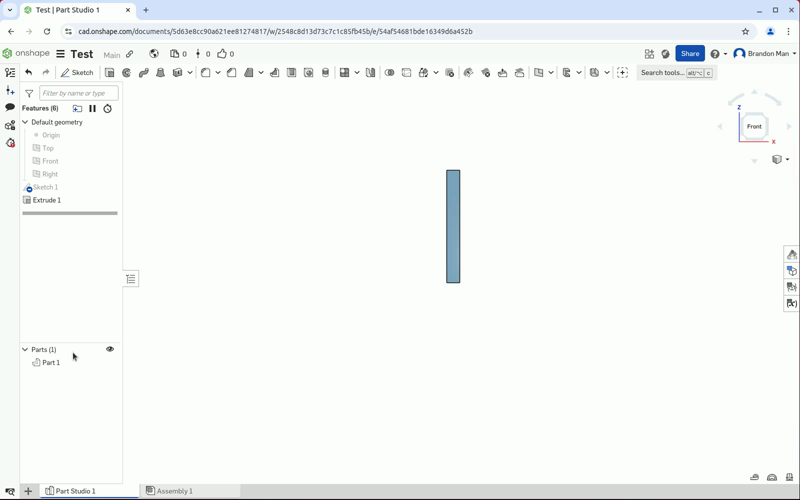
key(shift+p)
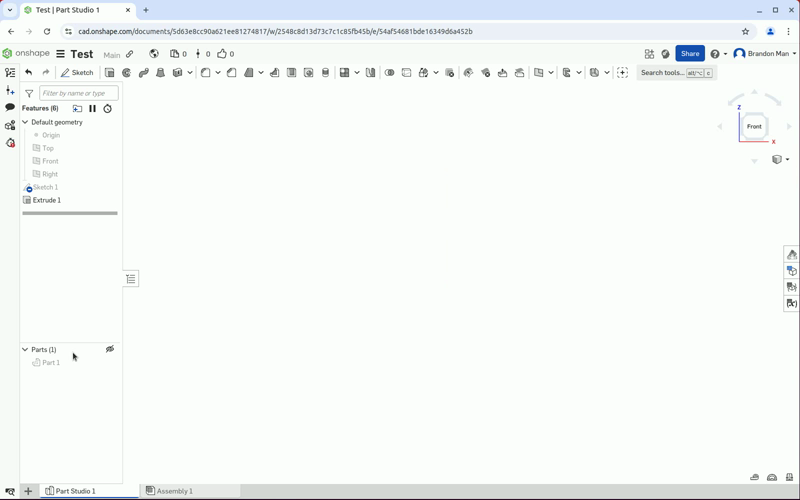
key(space)
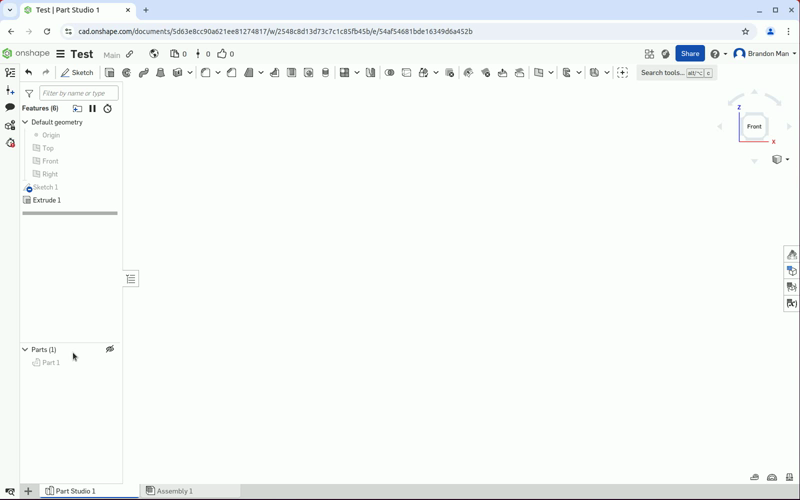
key_down(shift)
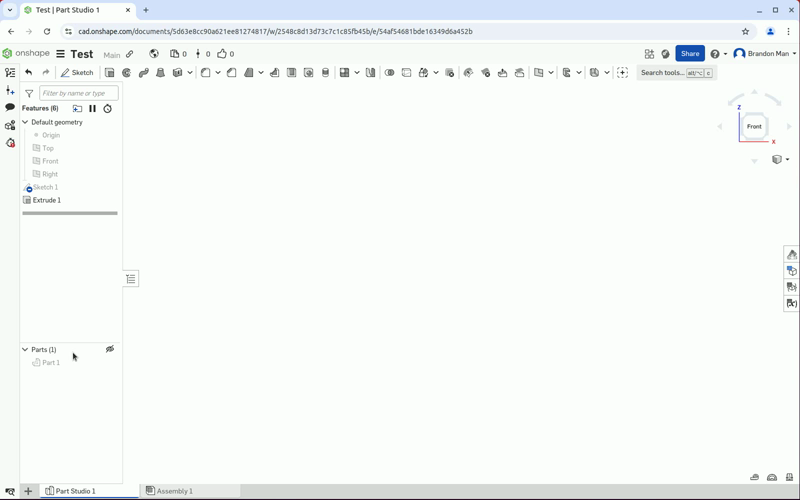
key(left)
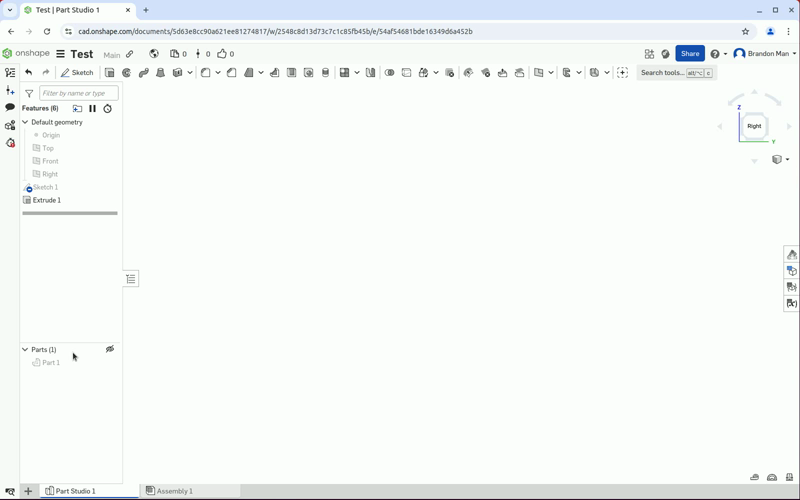
key_up(shift)
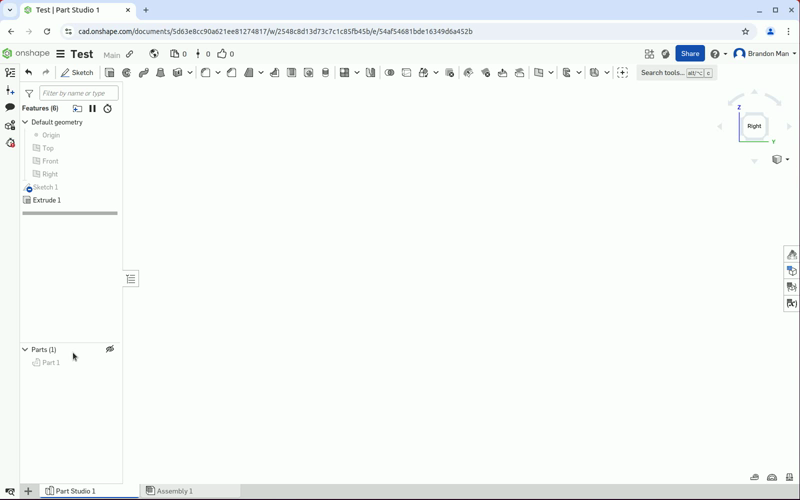
mouse_move(73, 352)
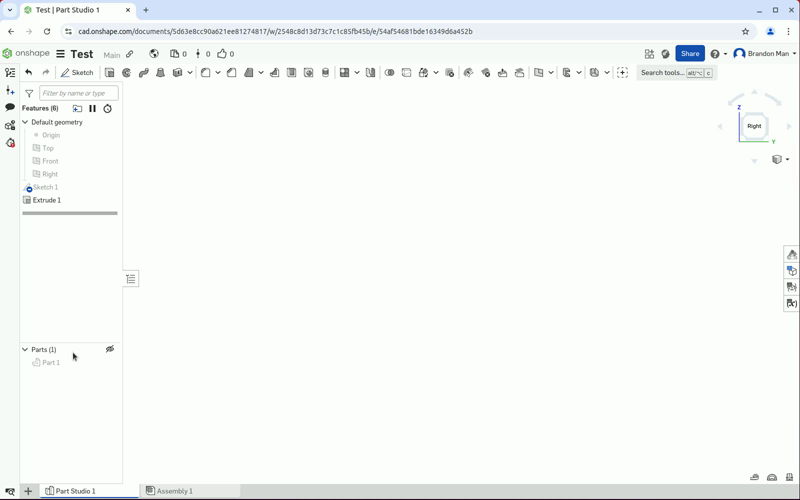
key(shift+y)
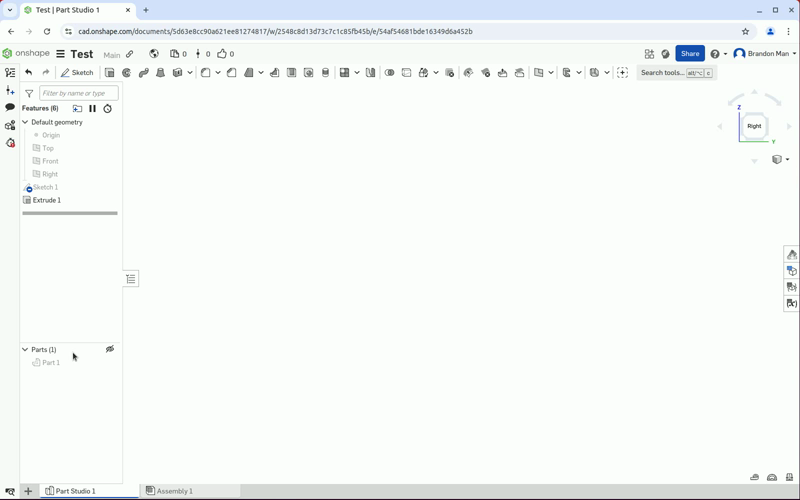
key(shift+s)
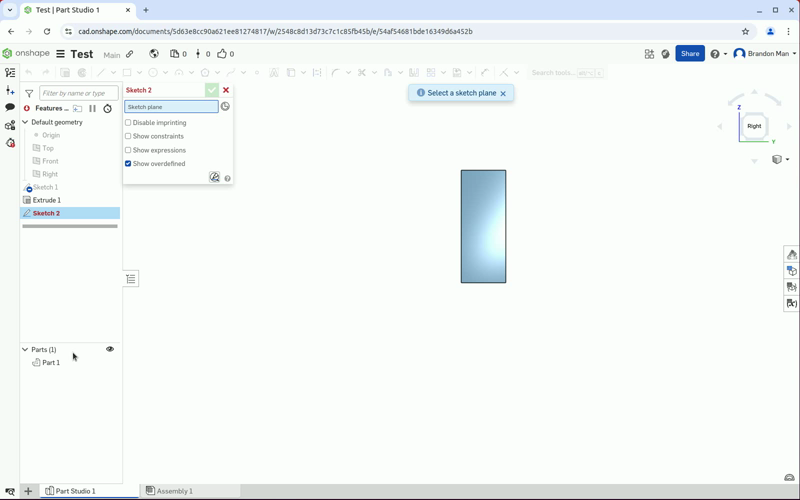
mouse_move(73, 176)
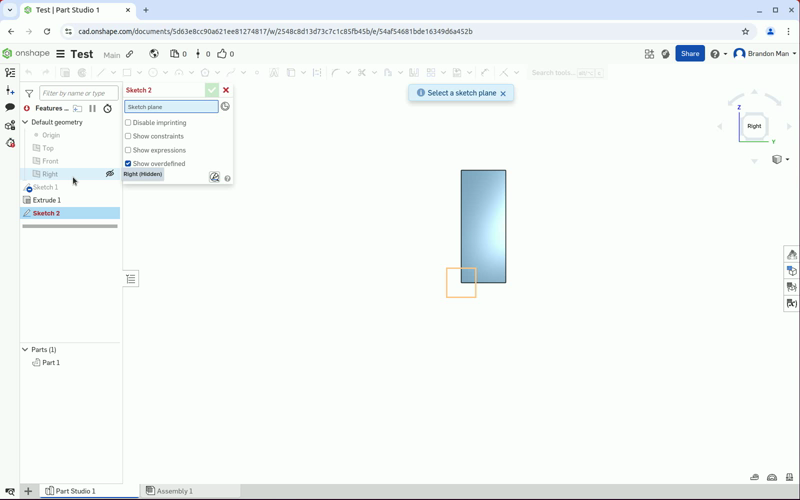
click(73, 176)
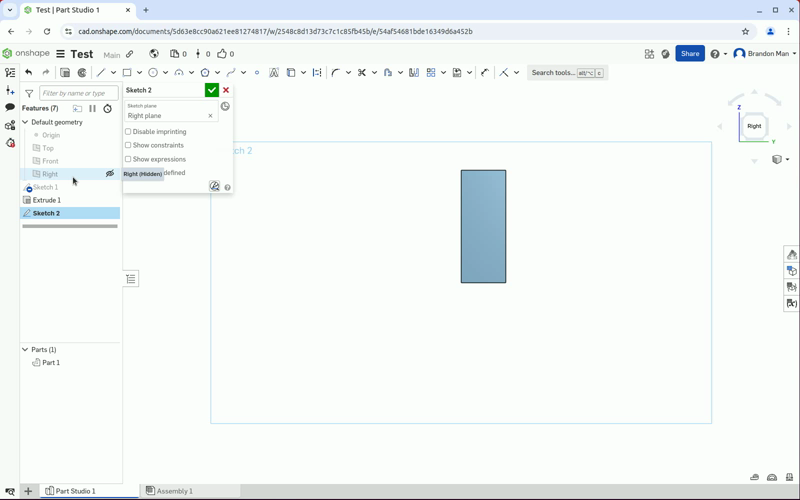
mouse_move(73, 352)
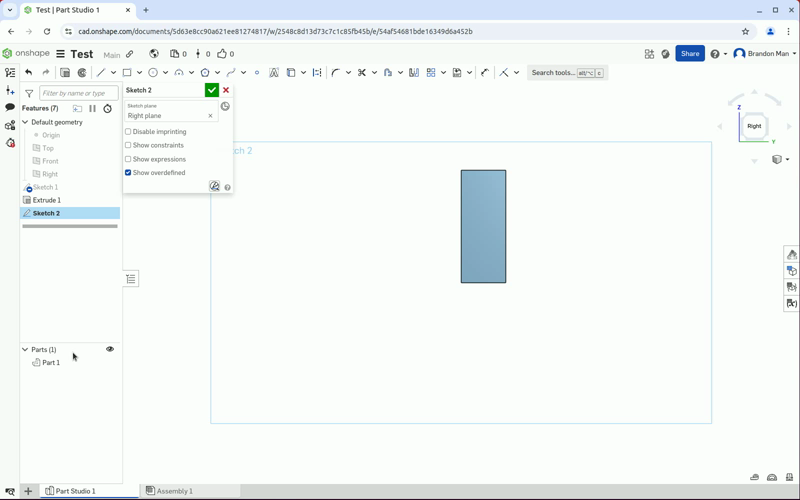
key(y)
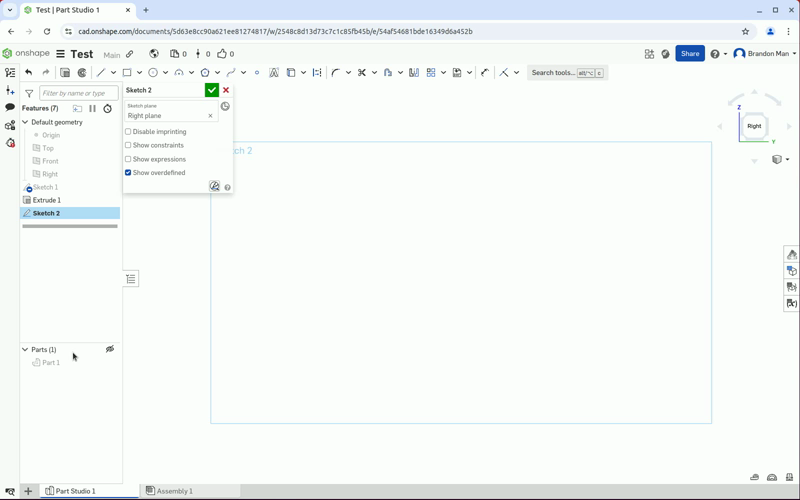
key(l)
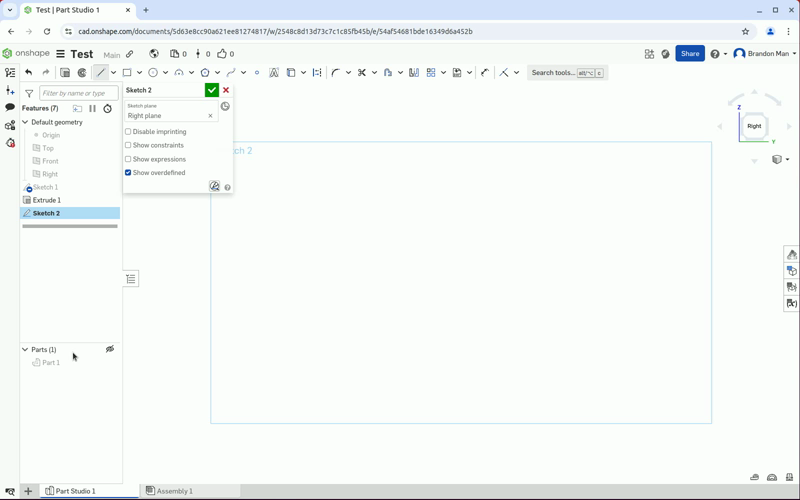
key_down(shift)
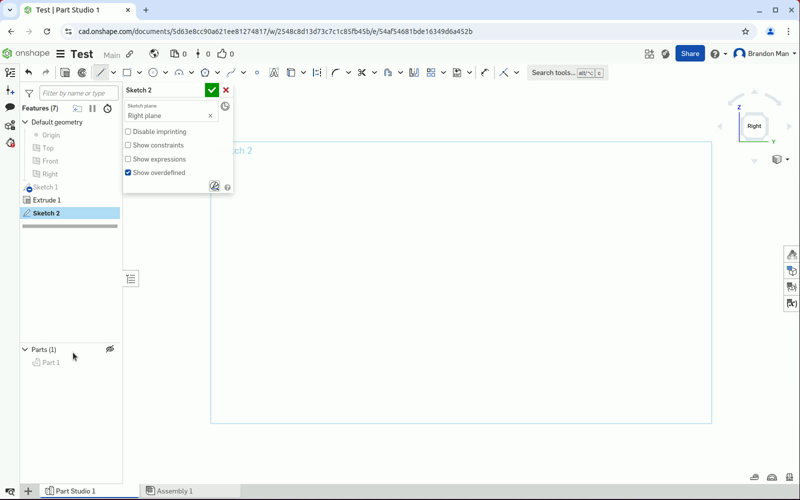
mouse_move(460, 206)
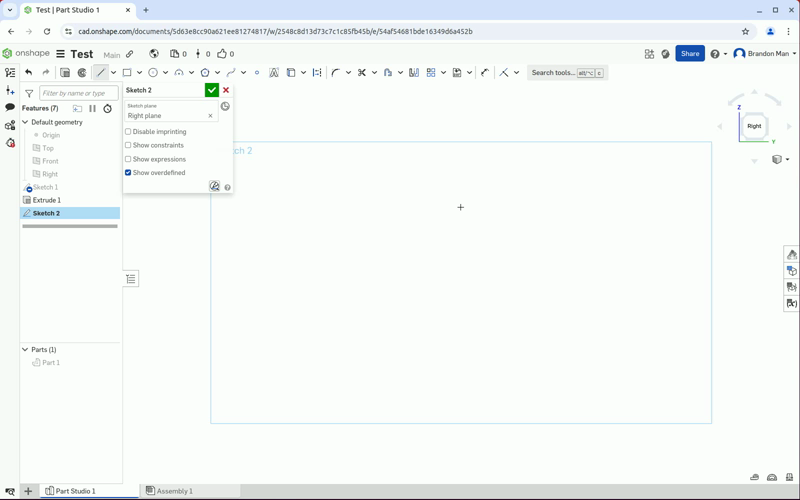
click(460, 206)
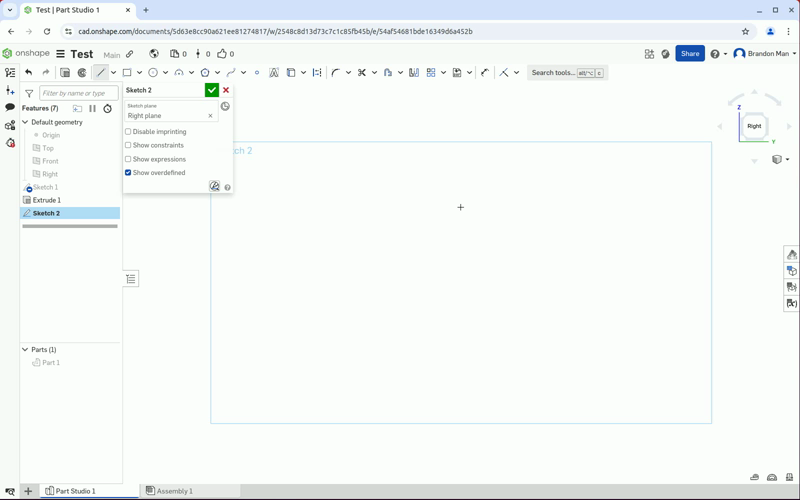
key_up(shift)
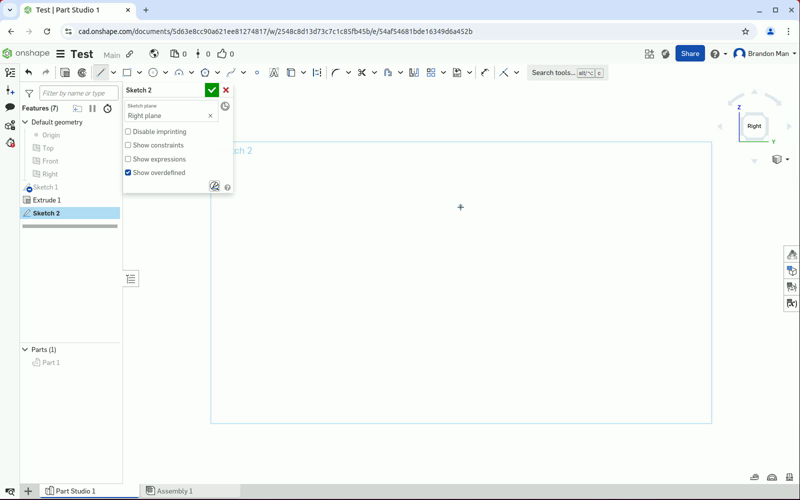
key_down(shift)
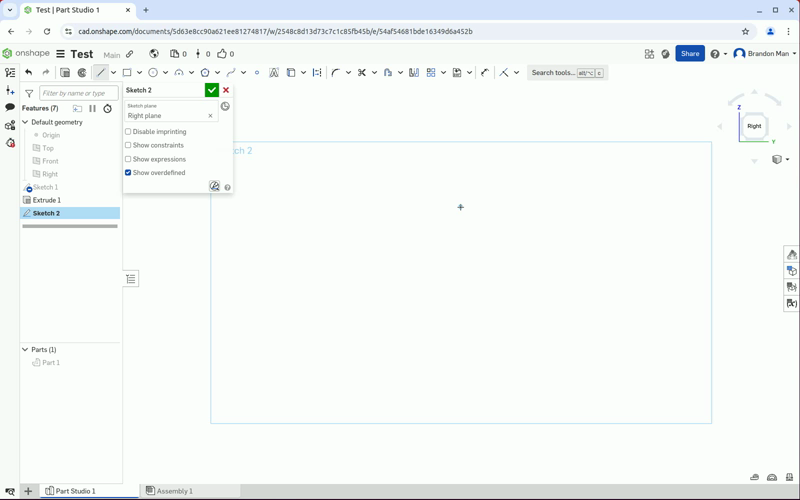
mouse_move(490, 206)
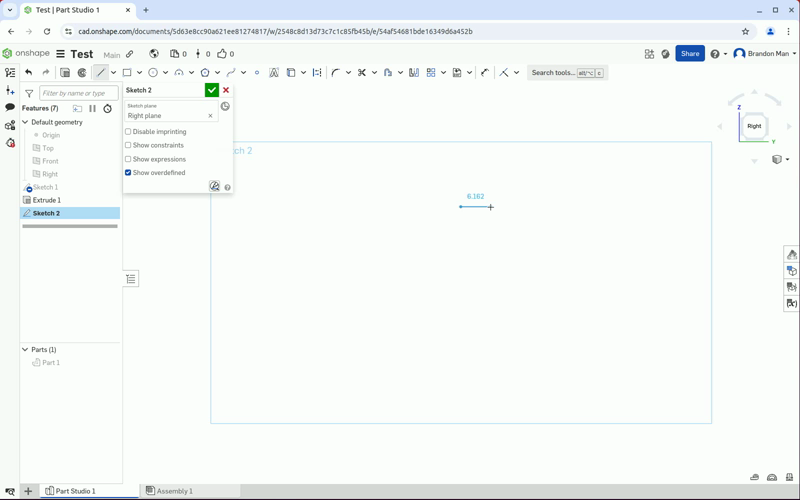
mouse_move(506, 206)
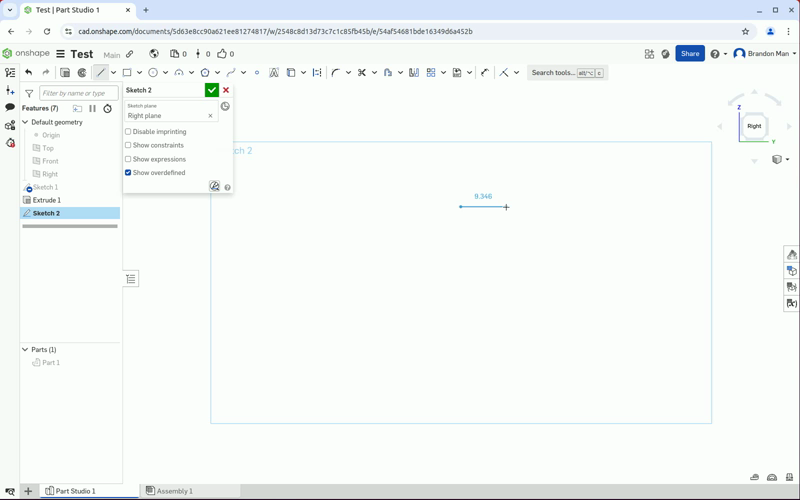
click(506, 206)
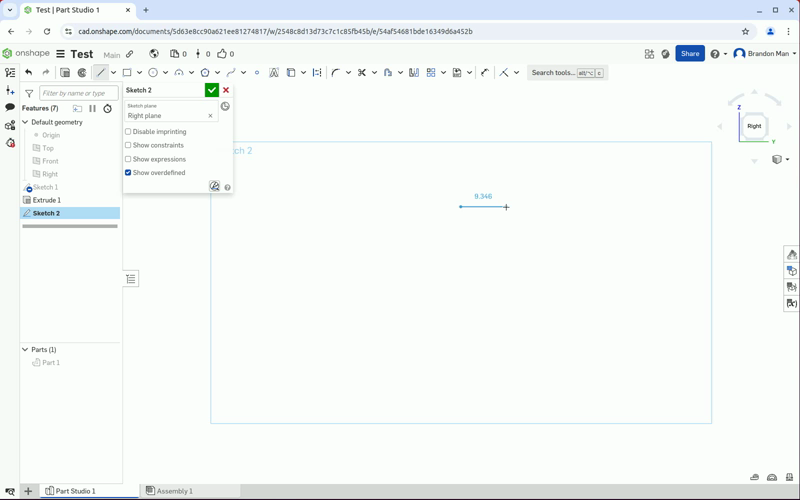
key_up(shift)
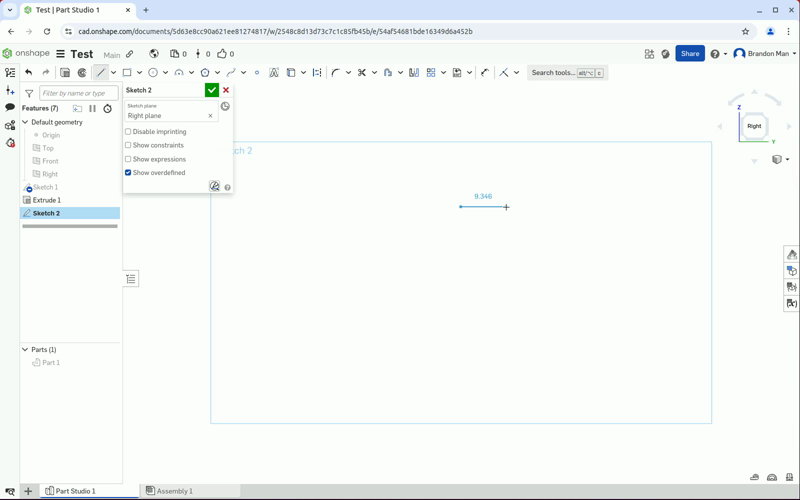
key_down(shift)
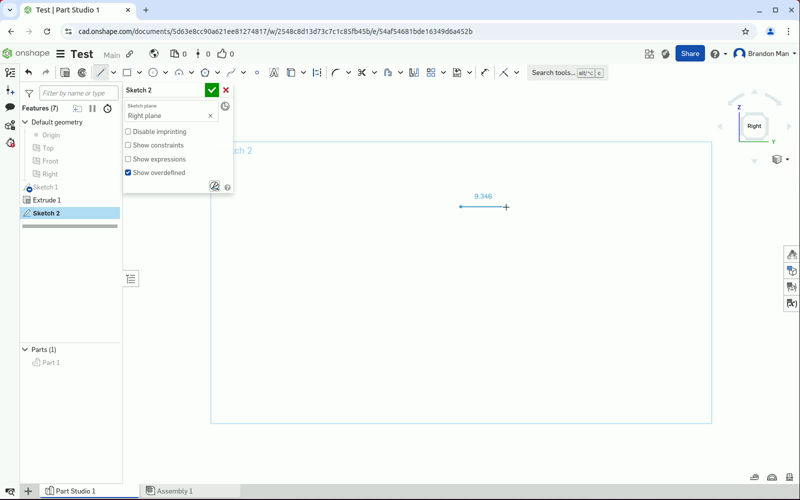
mouse_move(536, 206)
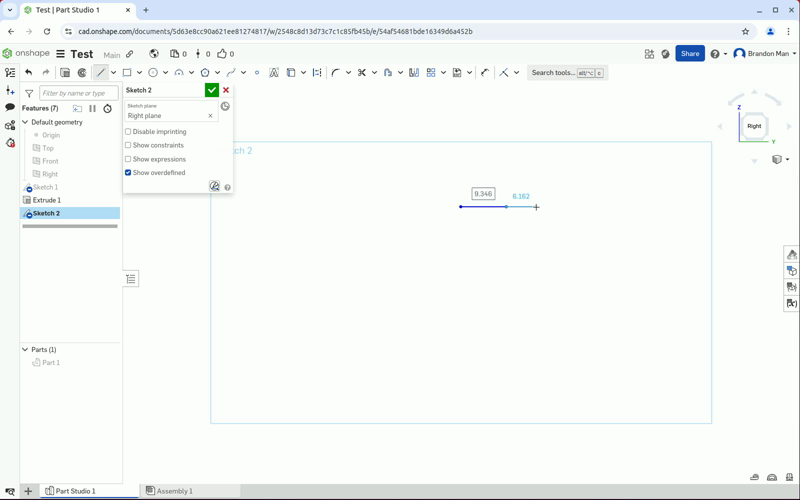
mouse_move(506, 170)
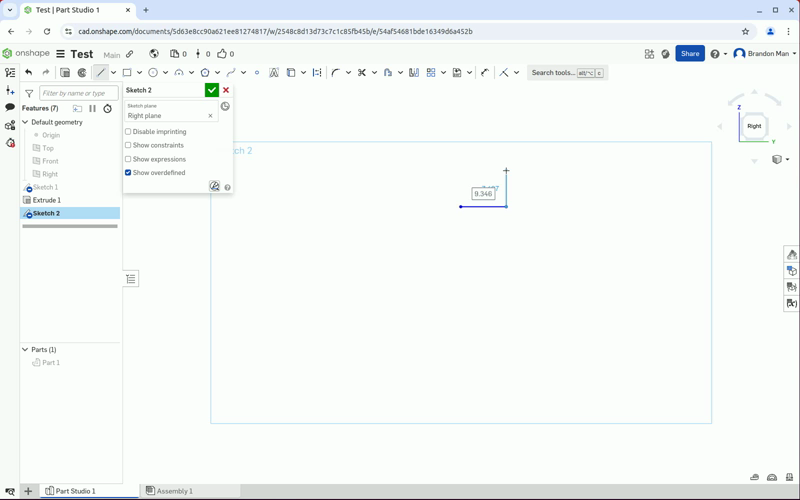
click(506, 170)
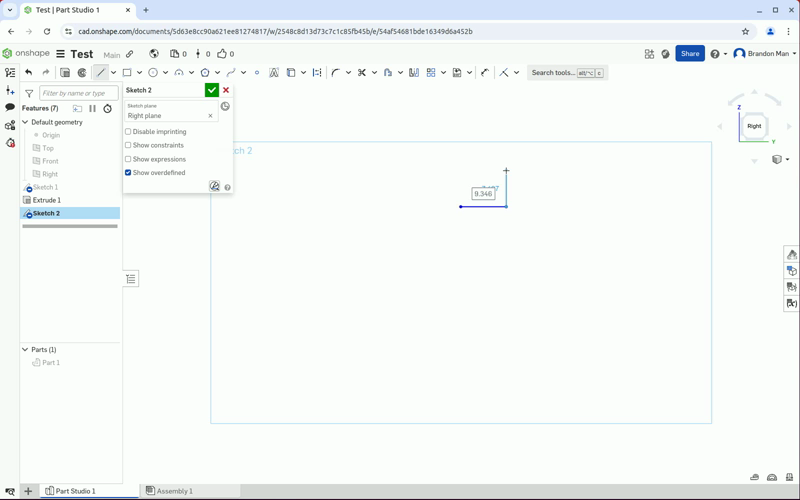
key_up(shift)
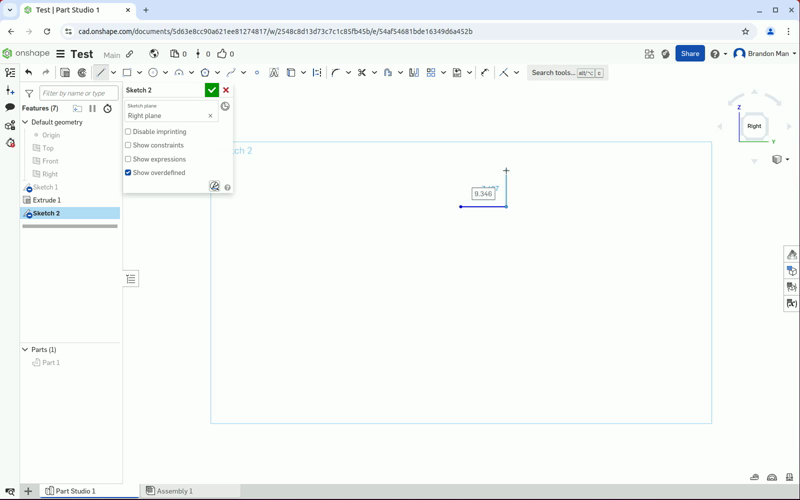
key_down(shift)
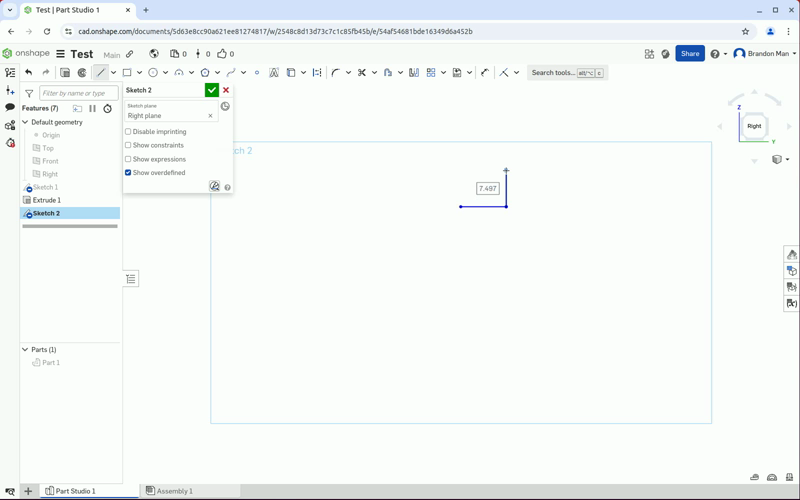
mouse_move(536, 170)
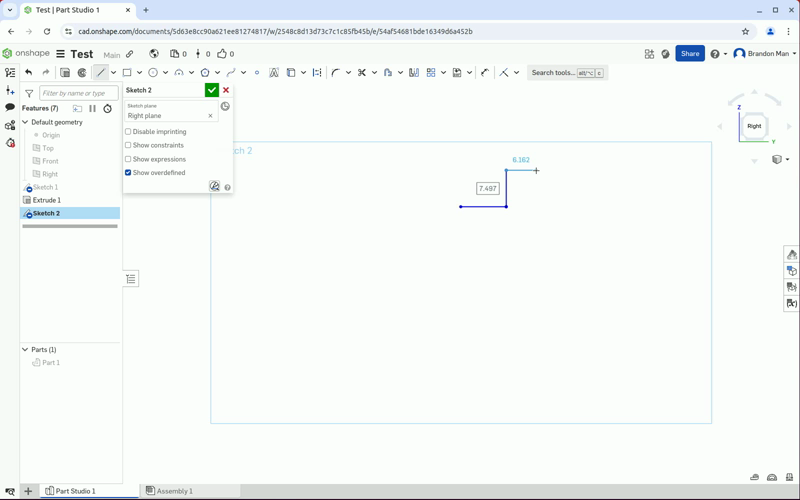
mouse_move(460, 170)
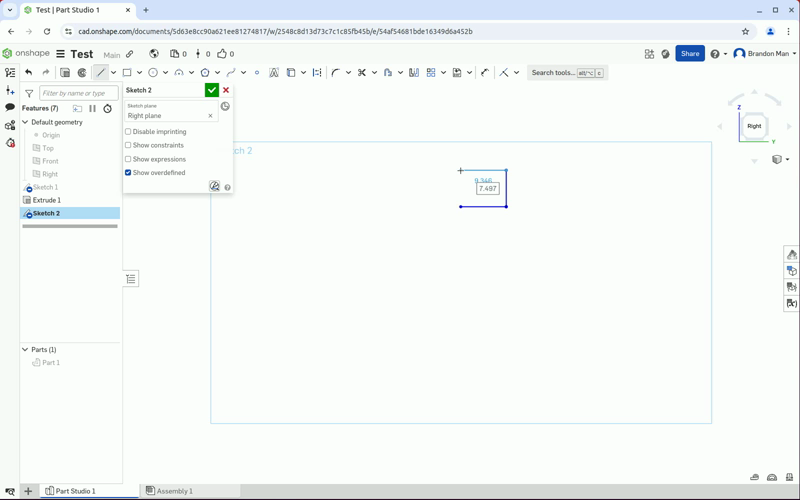
click(460, 170)
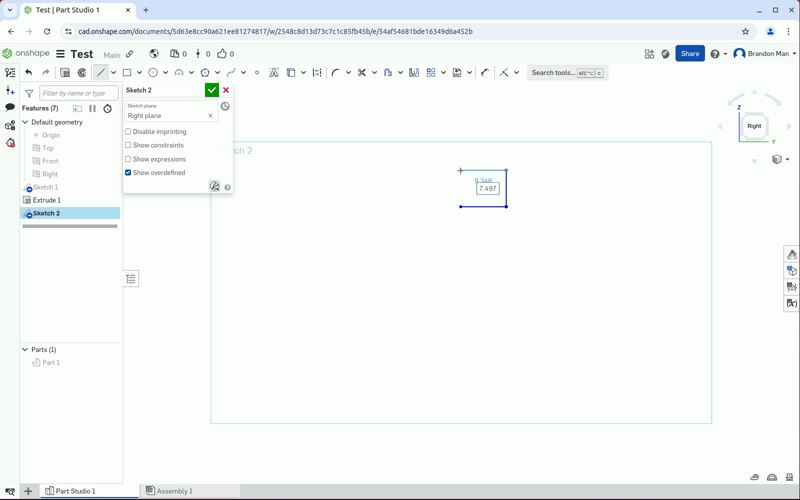
key_up(shift)
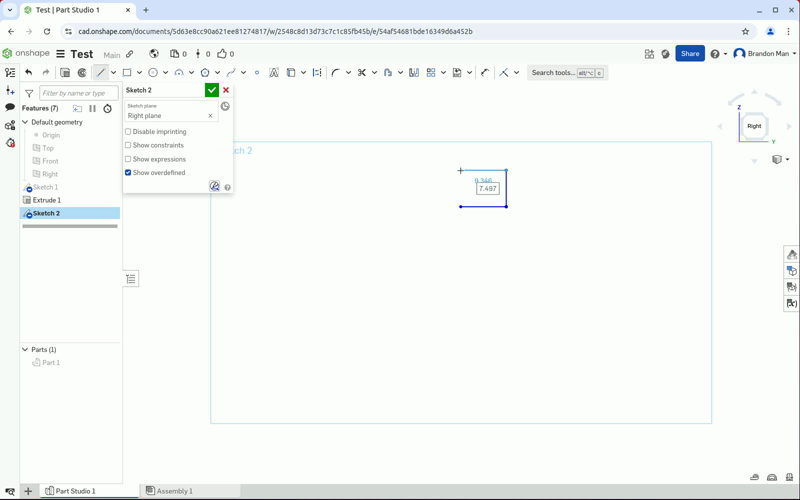
mouse_move(490, 170)
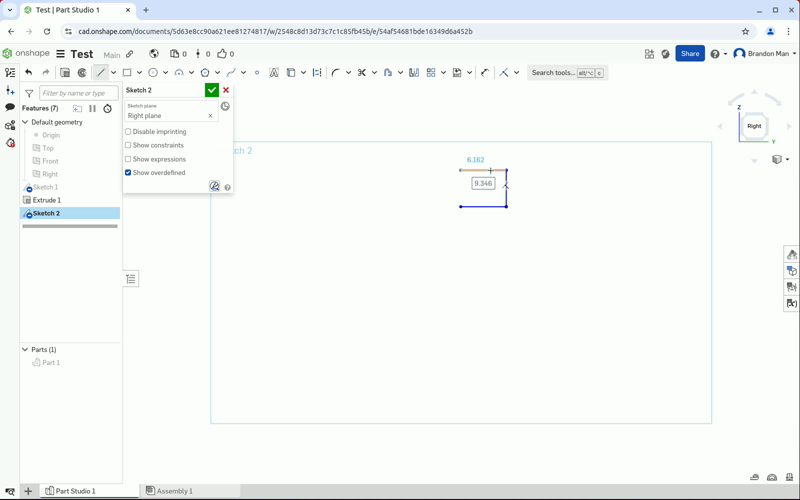
key_down(shift)
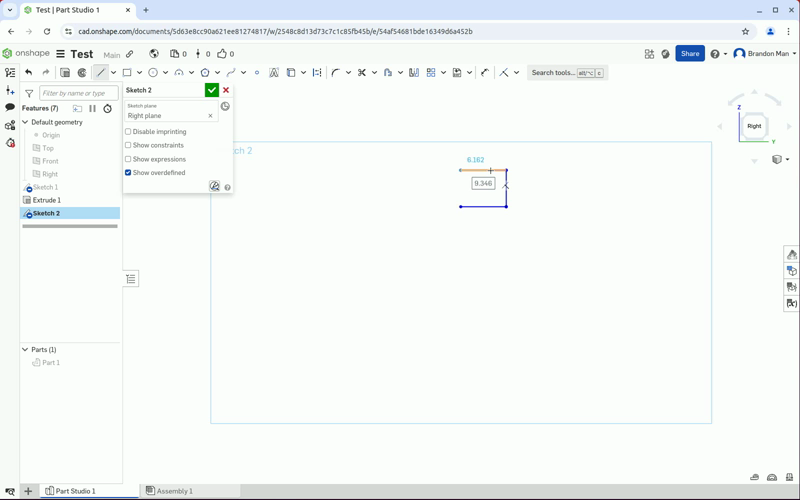
mouse_move(460, 206)
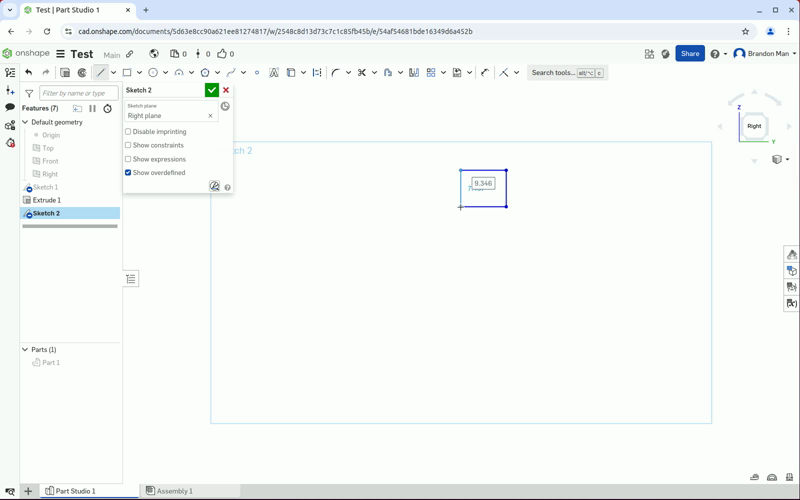
key_up(shift)
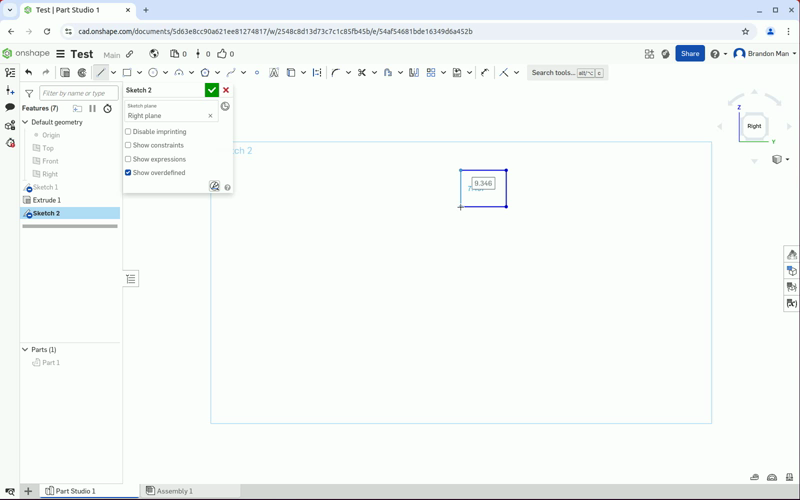
click(460, 206)
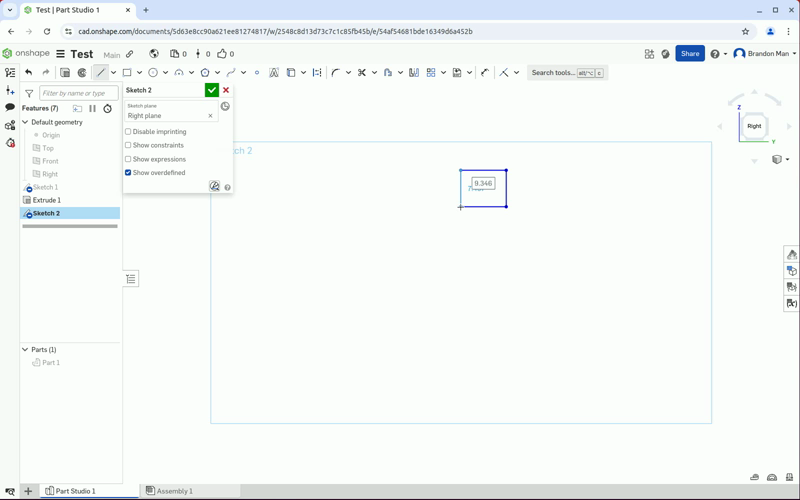
key(esc)
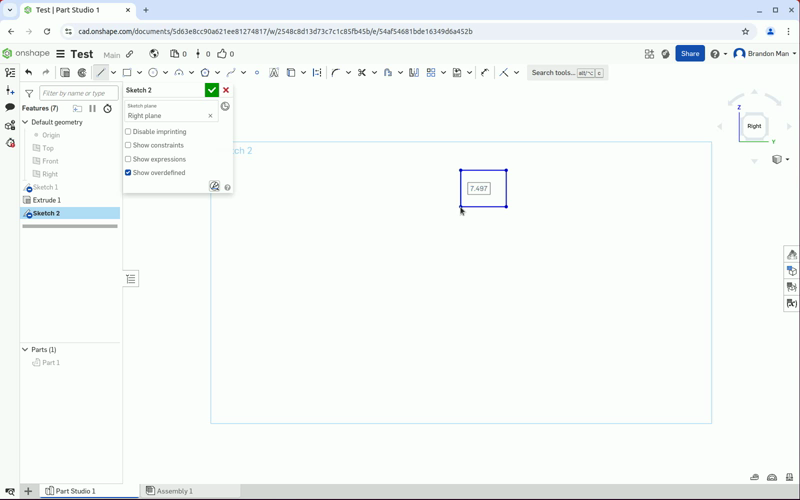
mouse_move(463, 184)
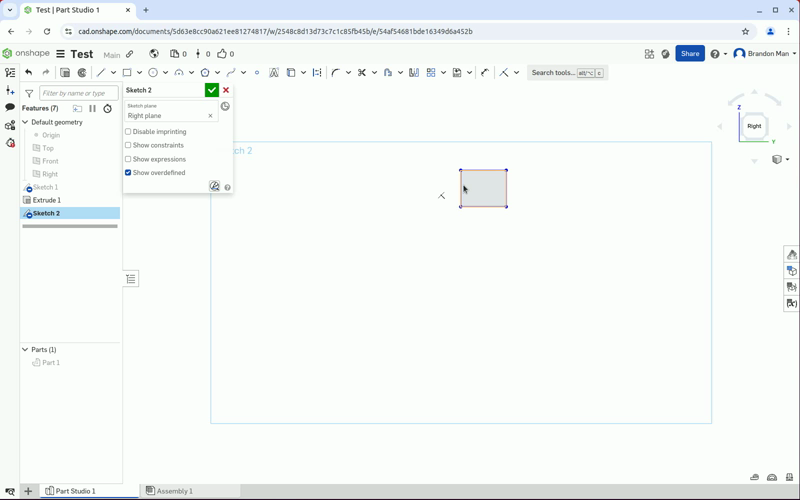
scroll(6)
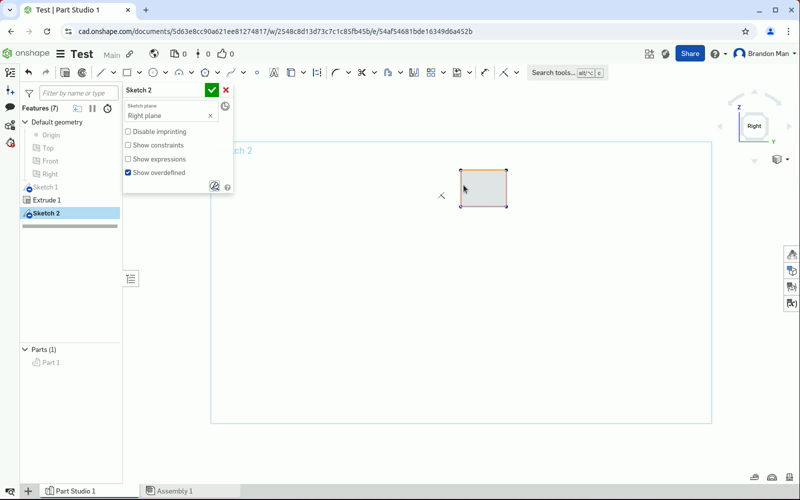
scroll(6)
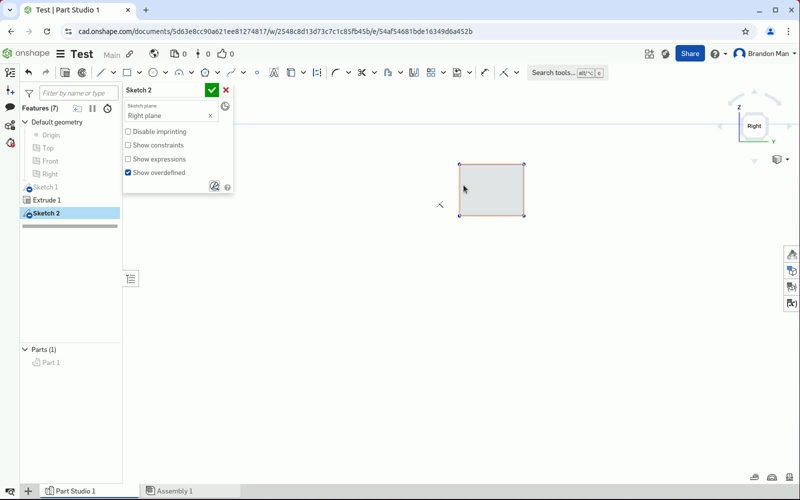
scroll(6)
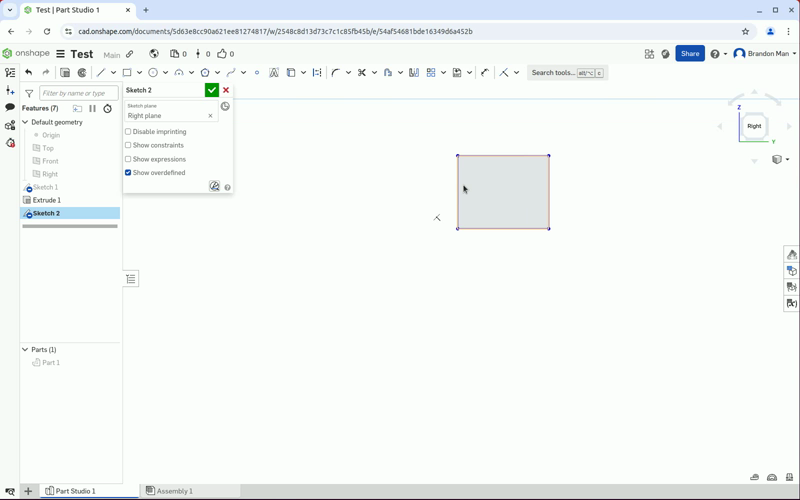
scroll(6)
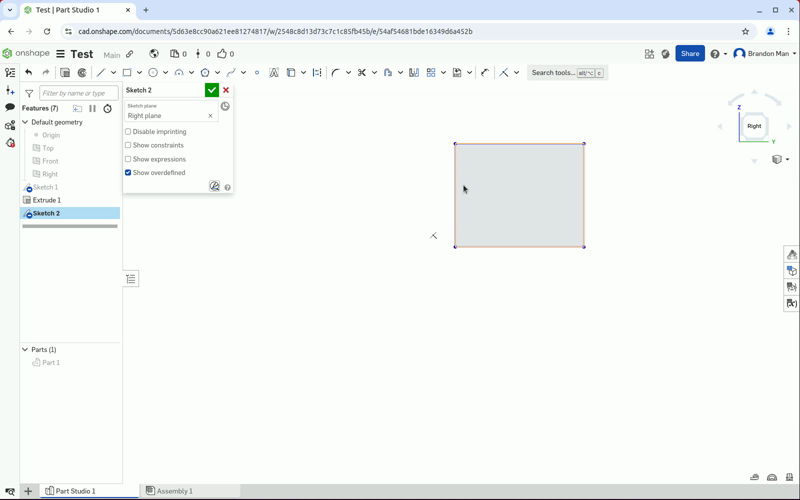
scroll(6)
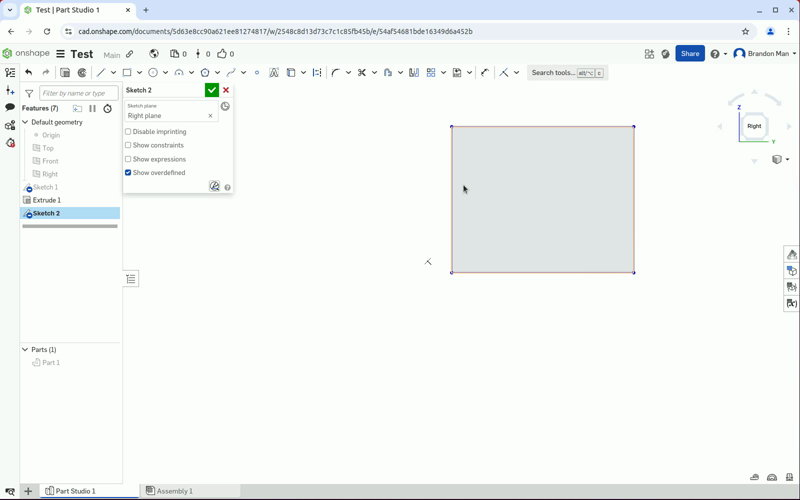
scroll(6)
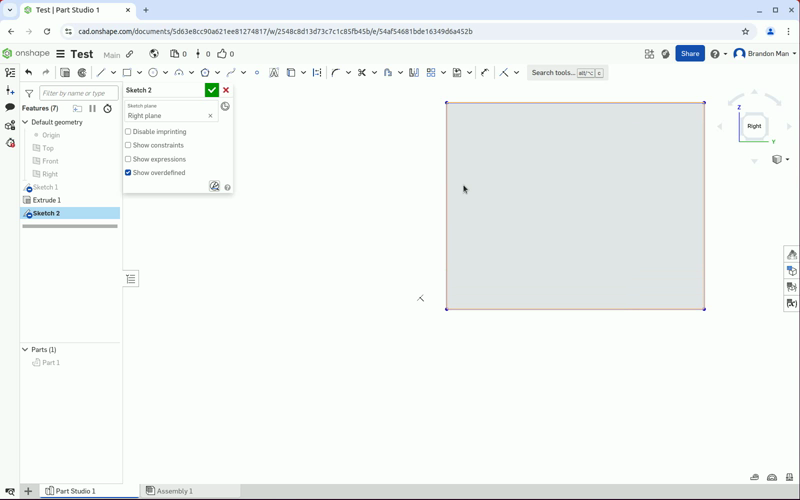
scroll(6)
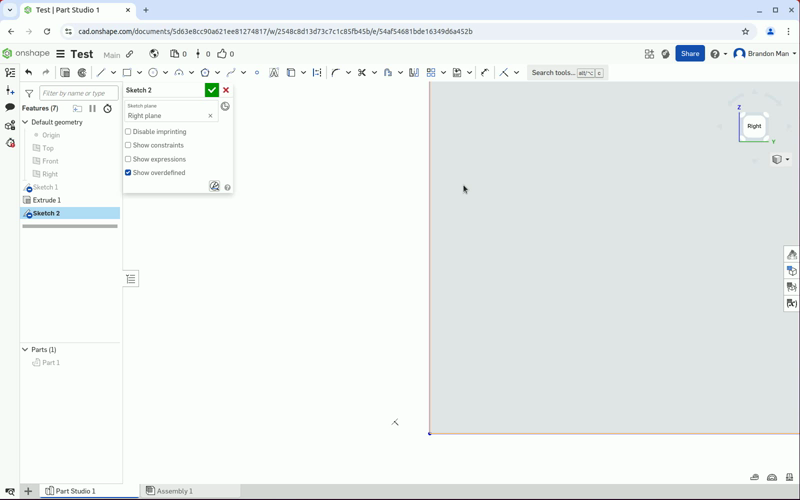
click(463, 184)
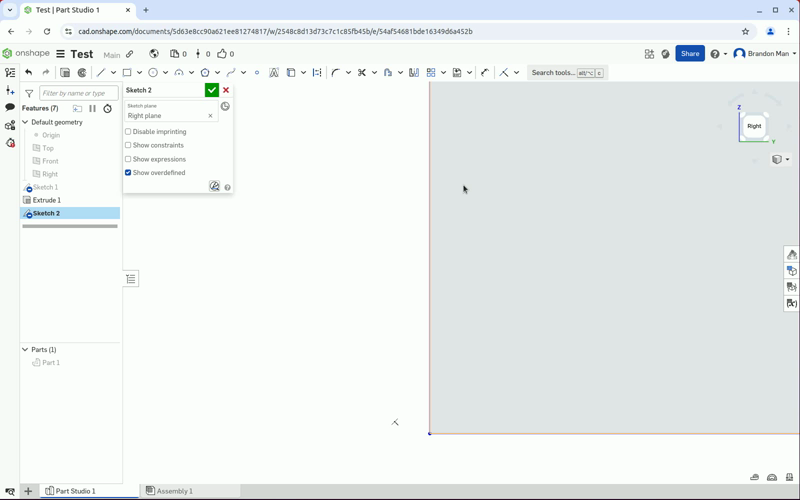
scroll(-6)
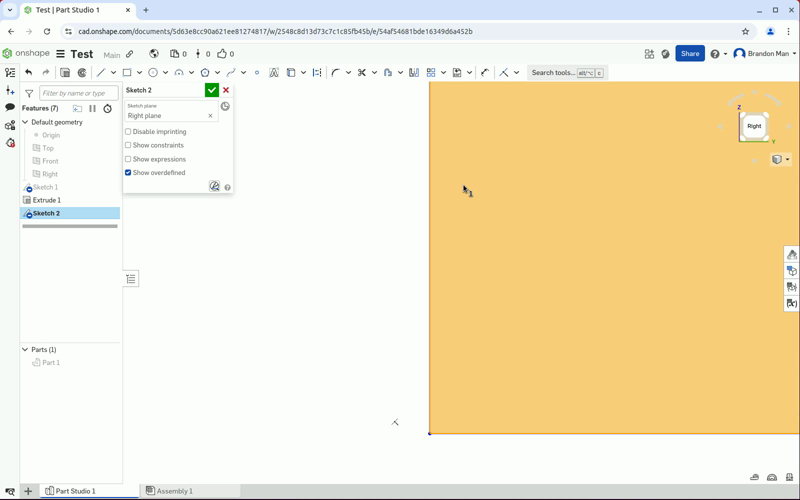
scroll(-6)
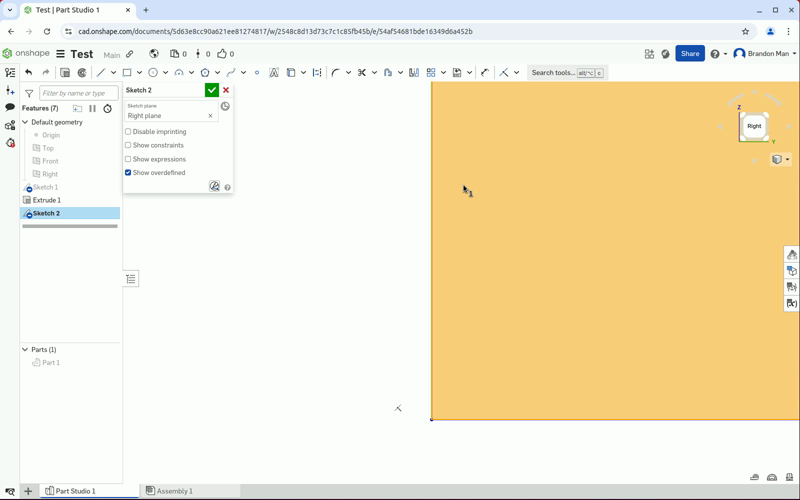
scroll(-6)
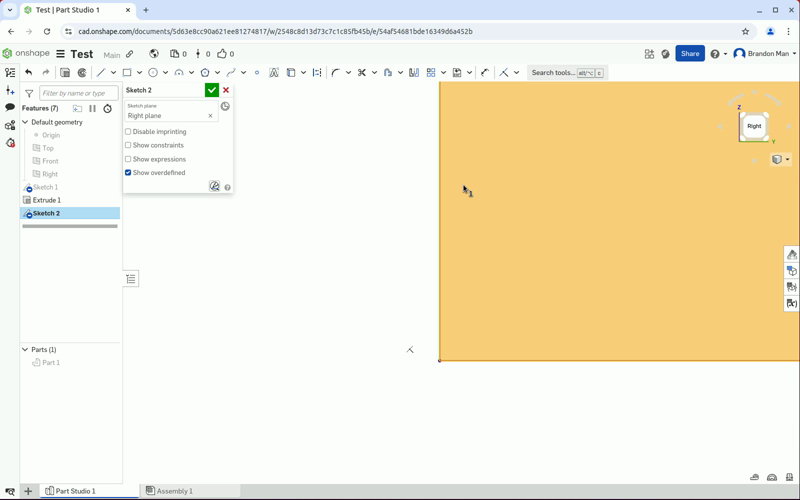
scroll(-6)
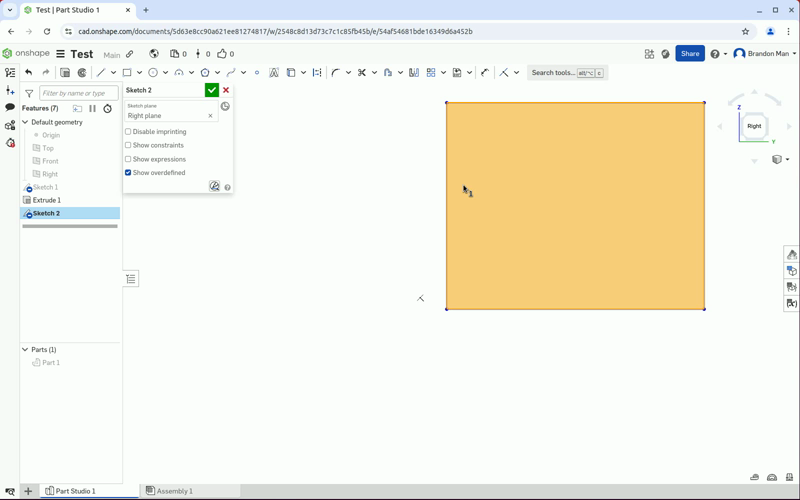
scroll(-6)
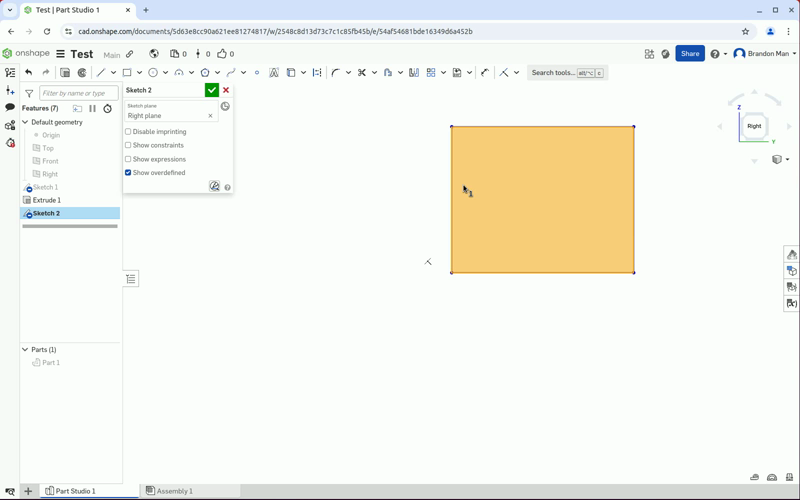
scroll(-6)
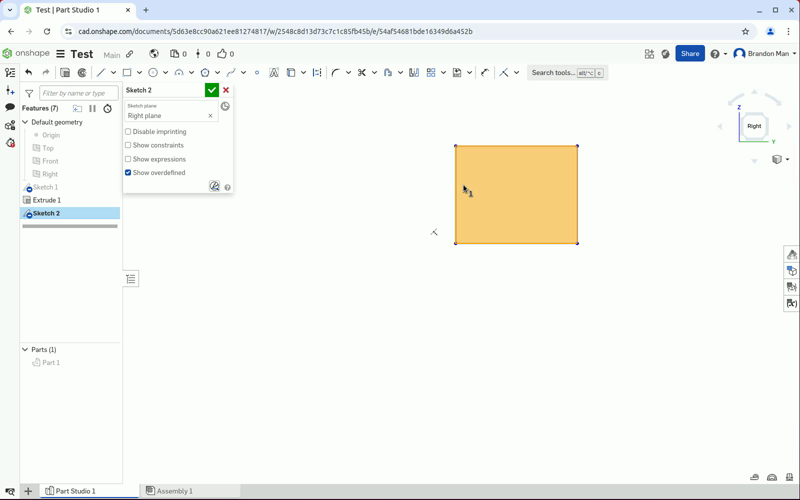
scroll(-6)
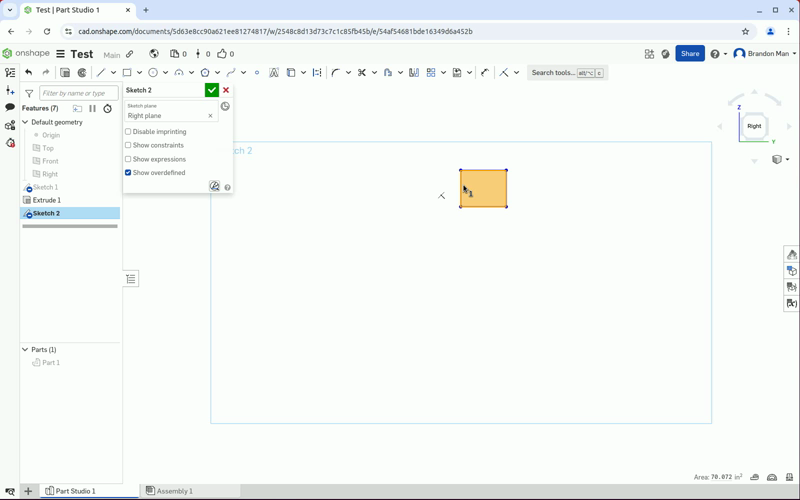
mouse_move(73, 352)
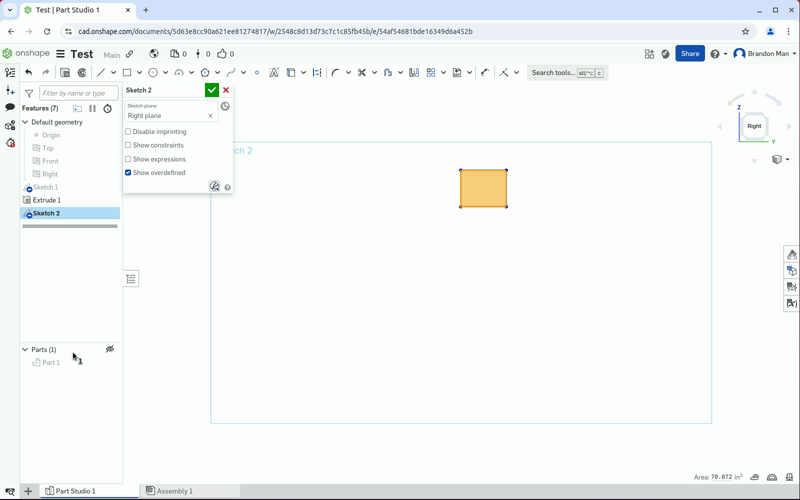
key(shift+y)
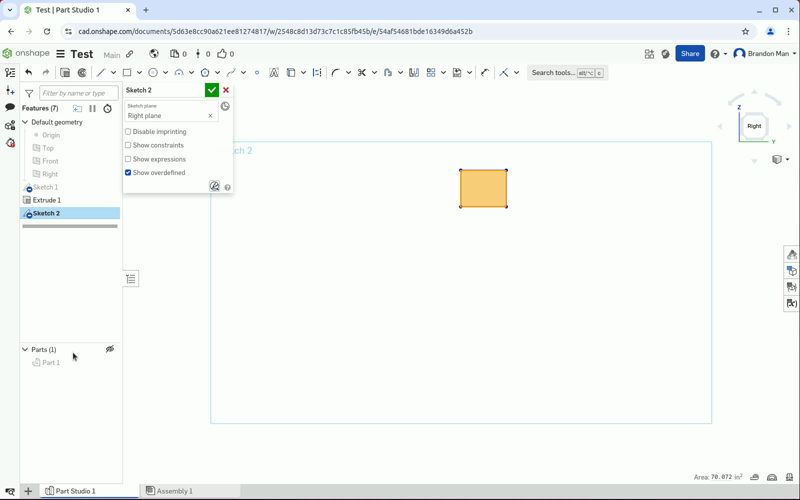
key(shift+e)
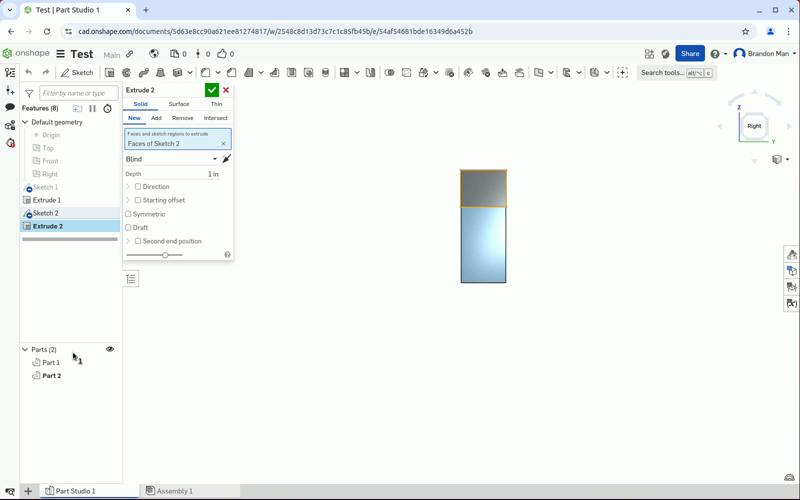
mouse_move(143, 106)
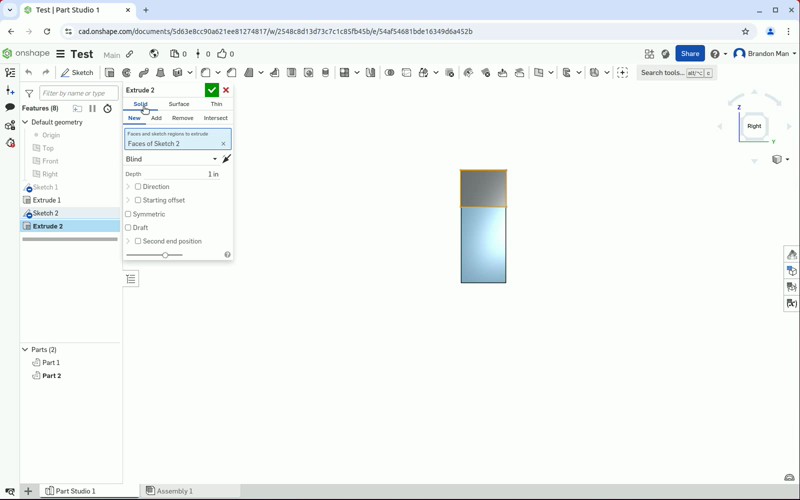
click(143, 106)
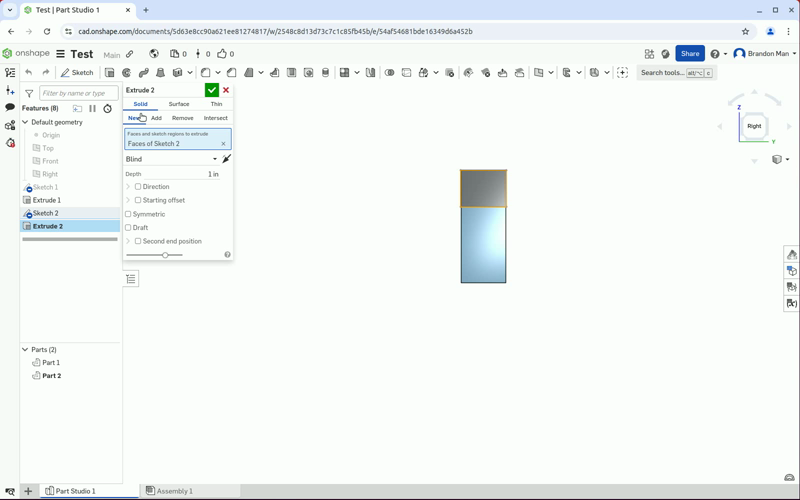
mouse_move(137, 120)
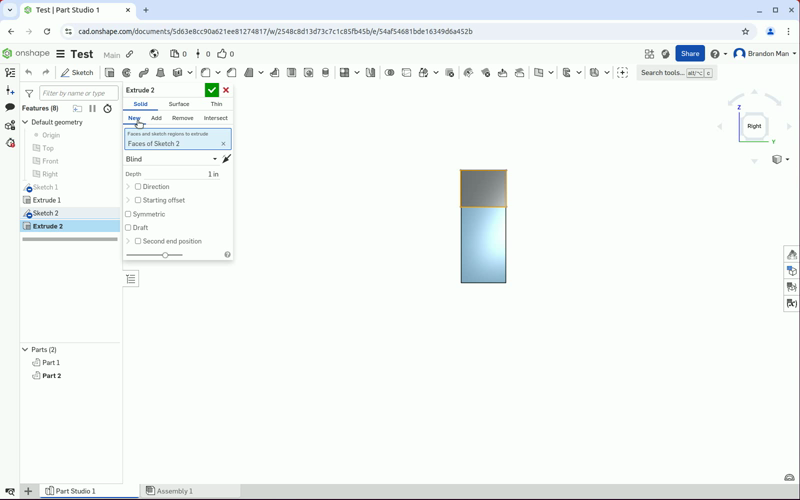
click(137, 120)
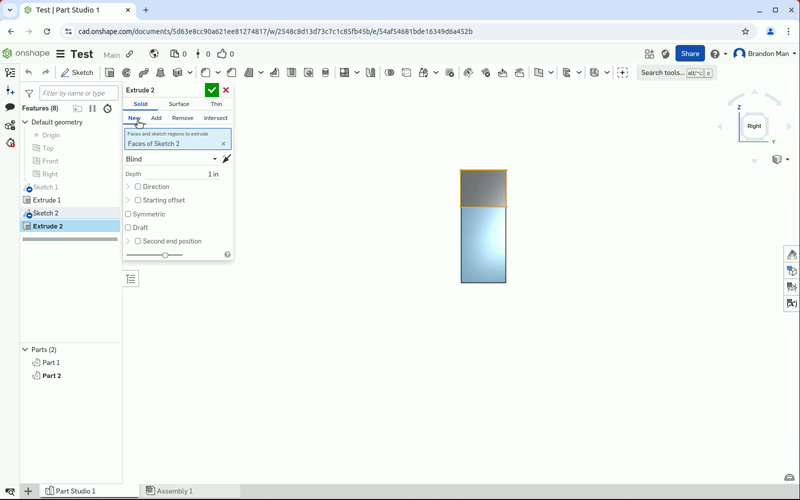
key(tab, 4)
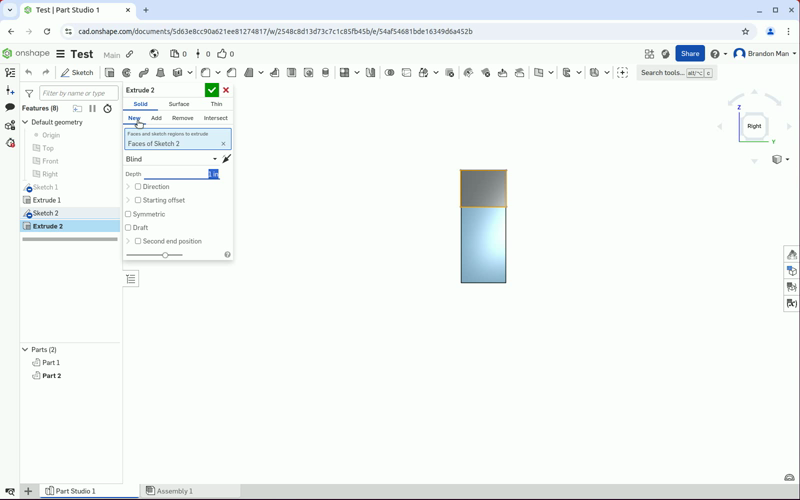
text(3.611)
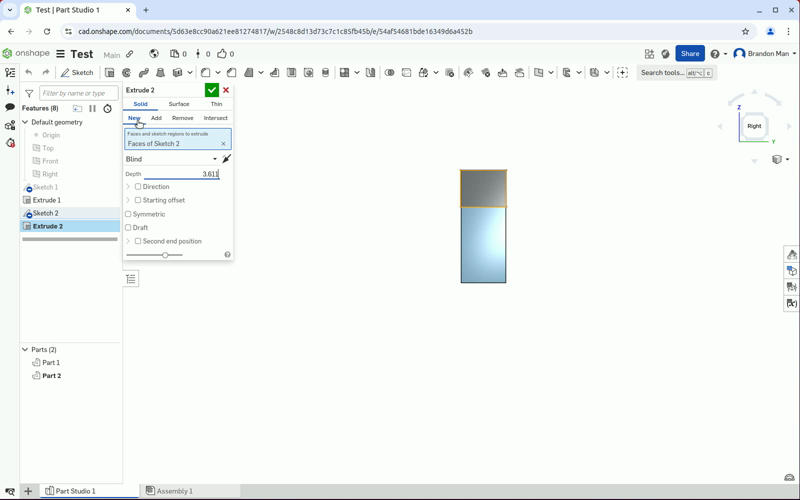
key(enter)
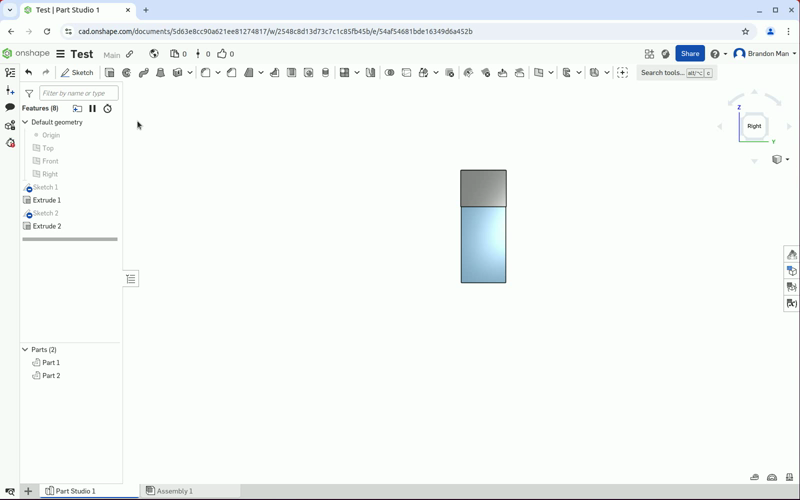
key(shift+h)
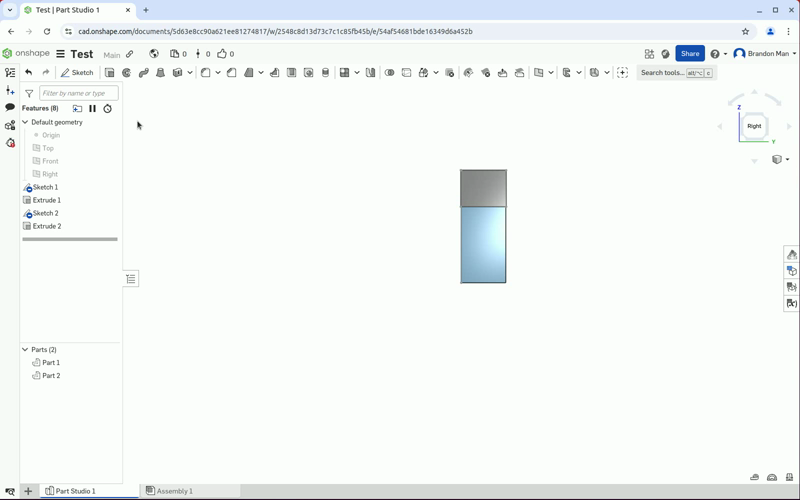
key(shift+h)
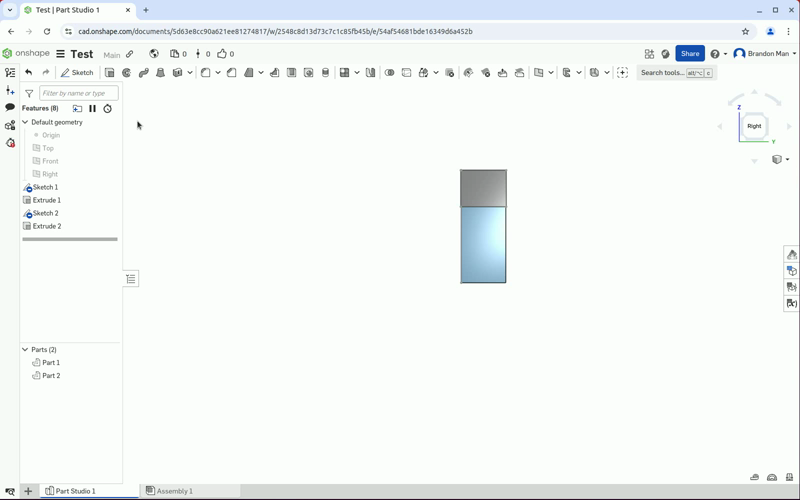
key(shift+7)
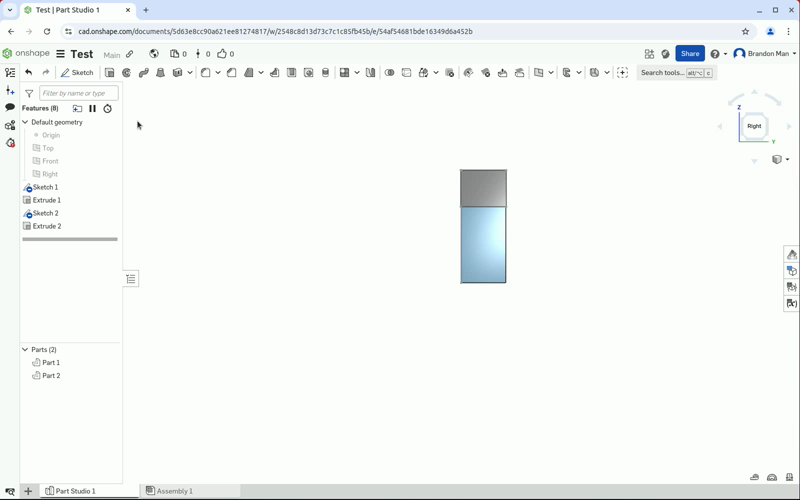
key(right, 2)
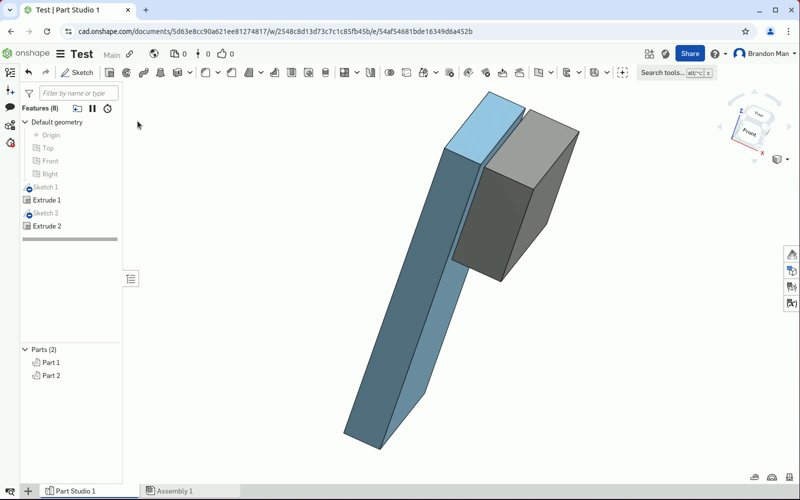
key(down, 2)
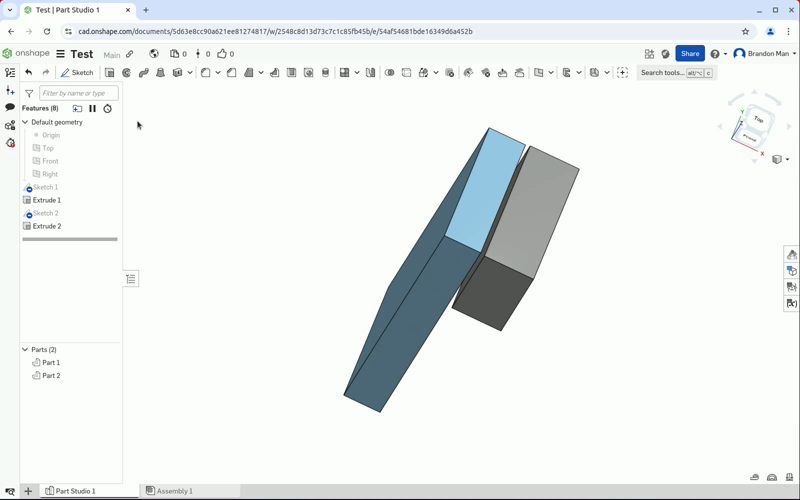
key(up, 2)
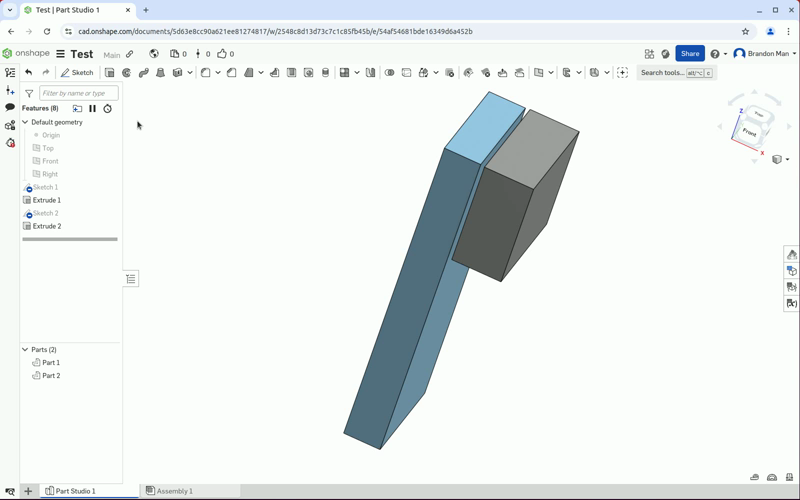
key(left, 2)
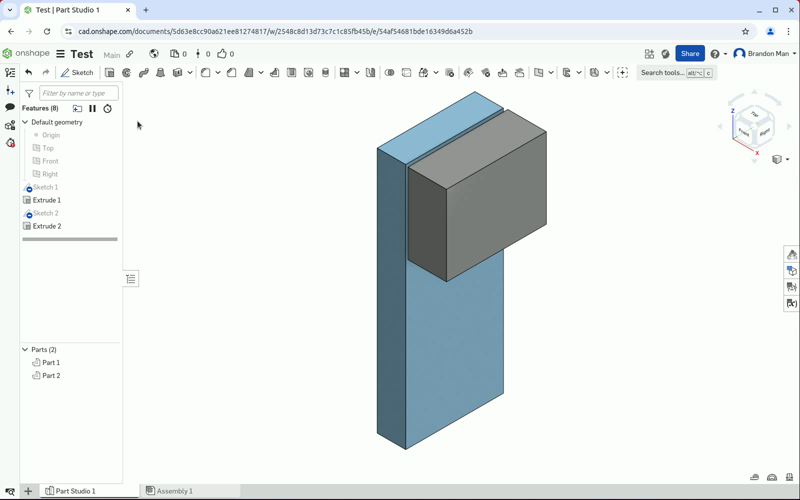
mouse_move(73, 189)
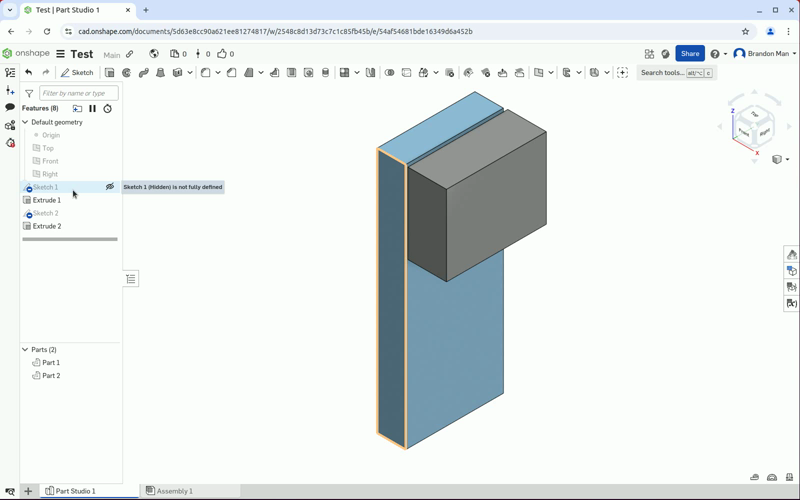
click(73, 189)